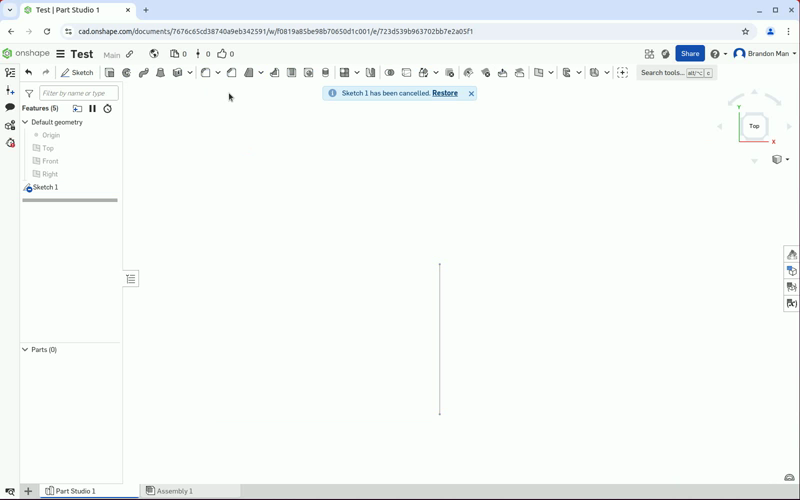
key(shift+h)
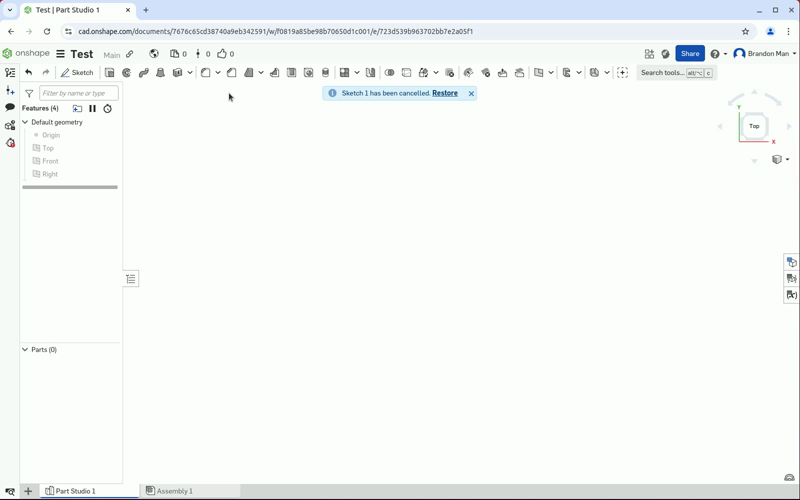
mouse_move(73, 352)
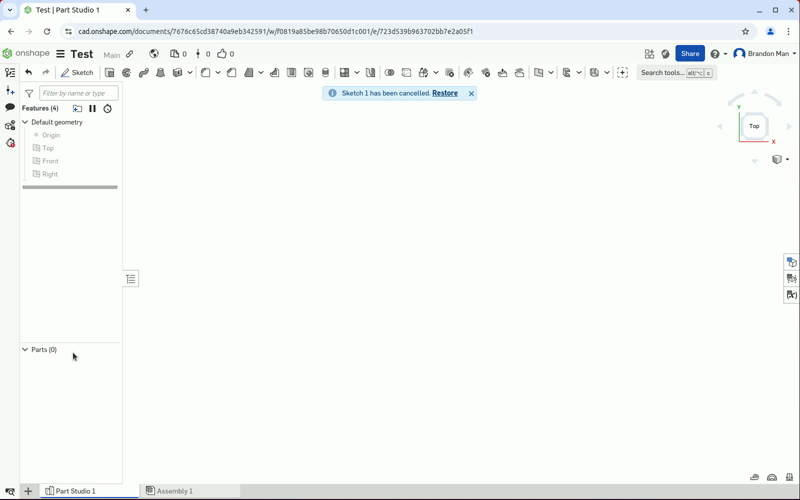
key(y)
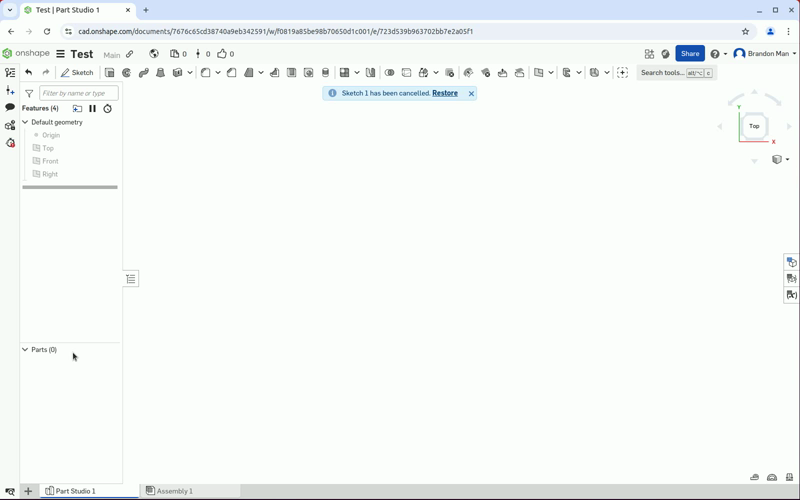
key(shift+p)
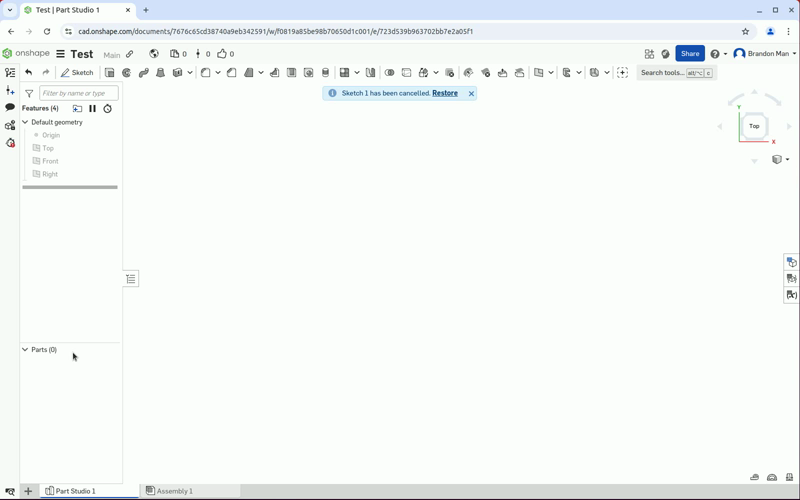
key(space)
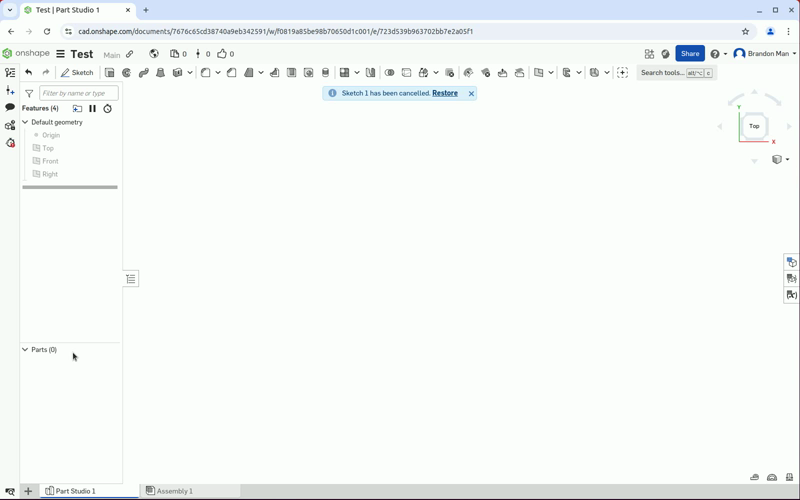
key_down(shift)
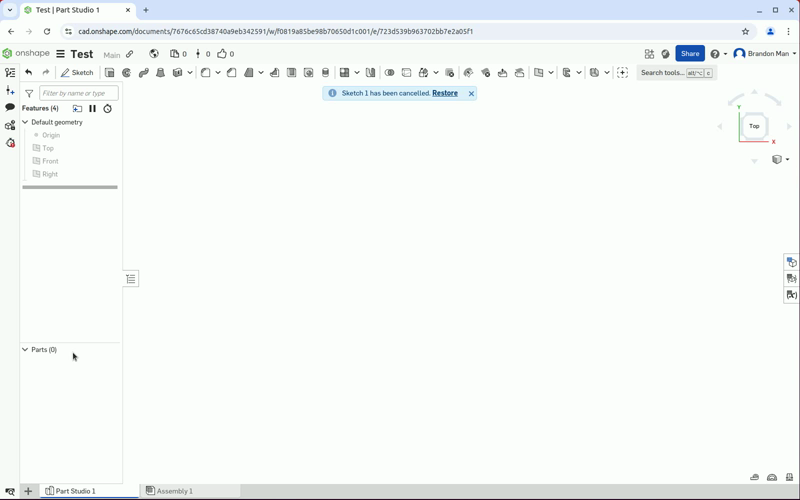
key(up)
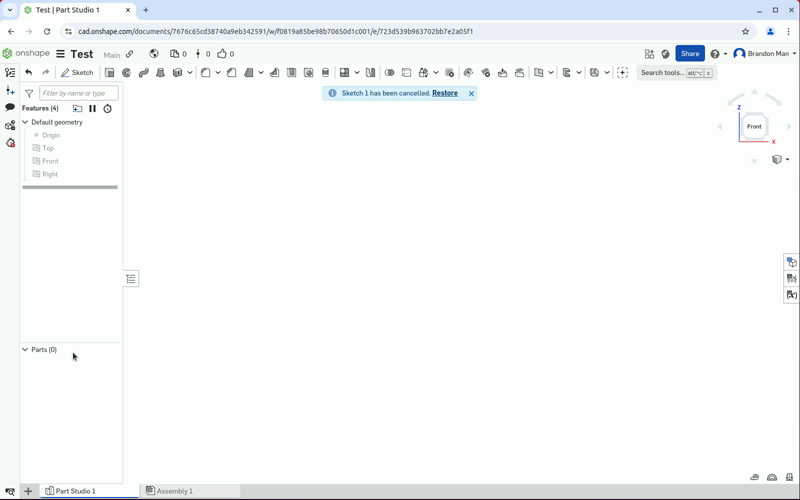
key_up(shift)
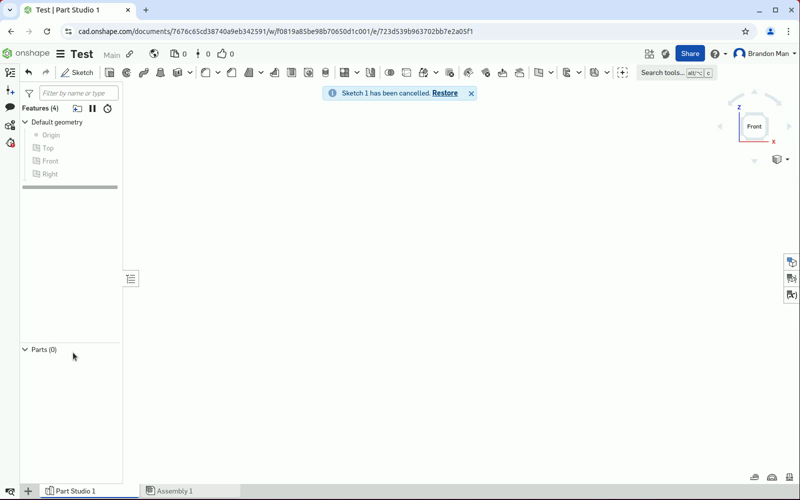
key(space)
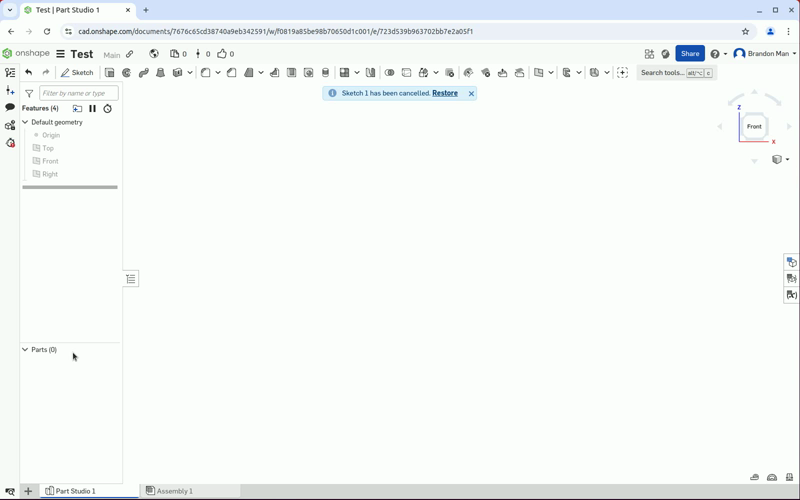
key_down(shift)
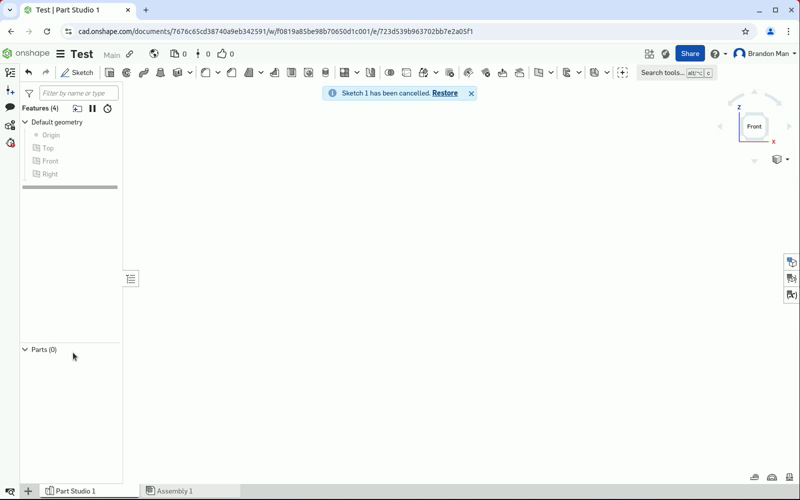
key(left)
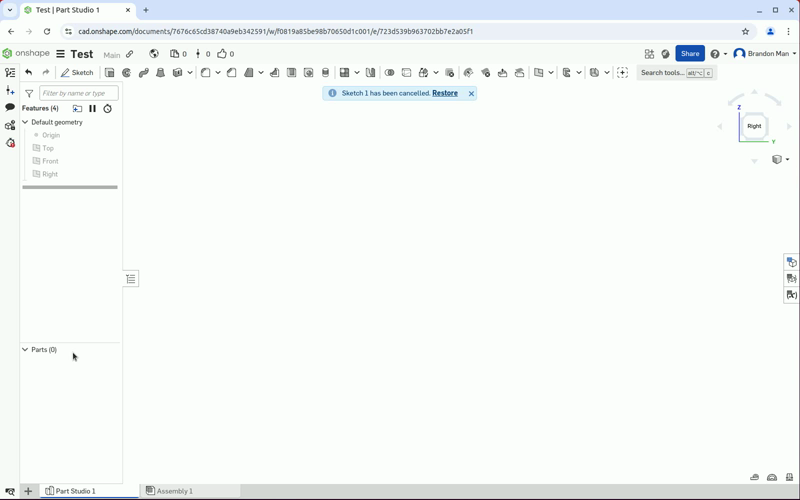
key_up(shift)
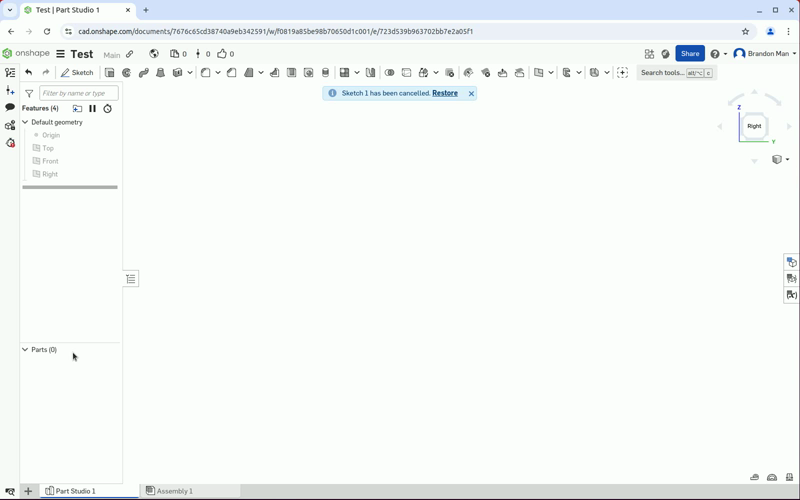
mouse_move(73, 352)
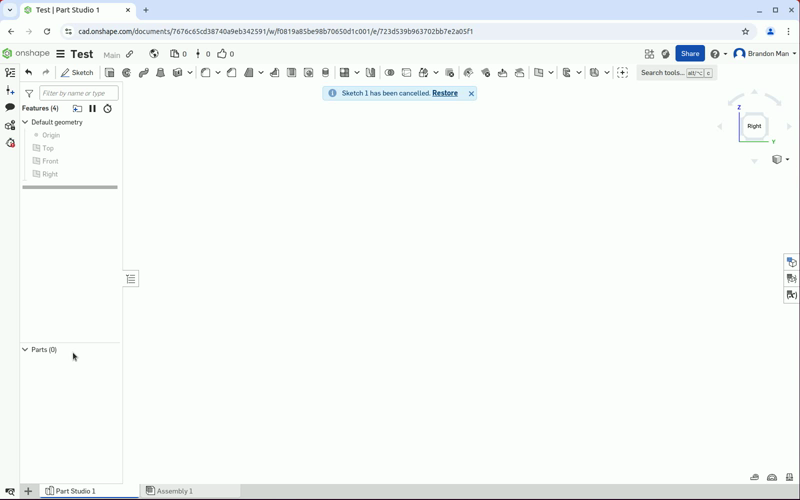
key(shift+y)
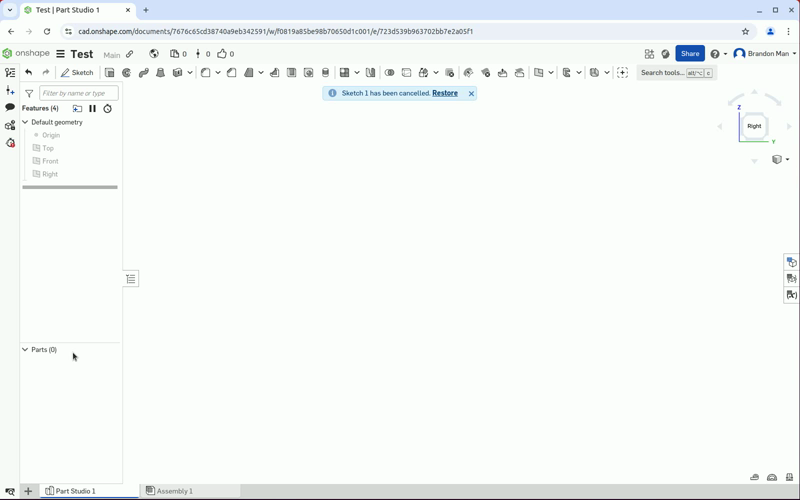
key(shift+s)
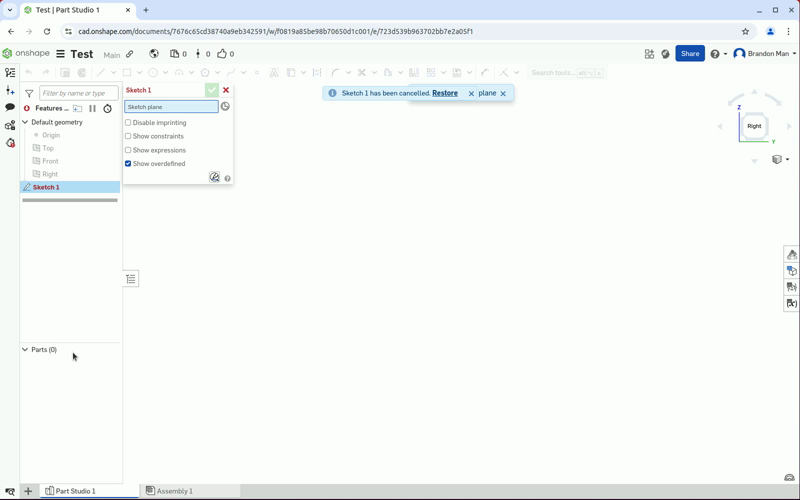
mouse_move(73, 176)
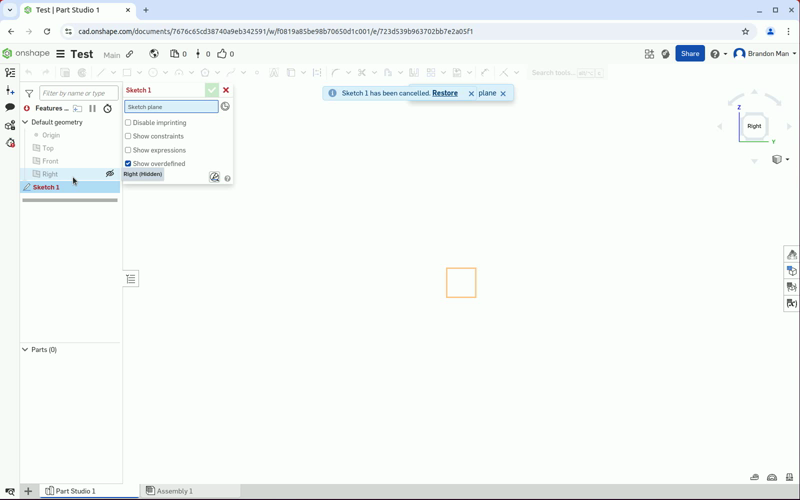
click(73, 176)
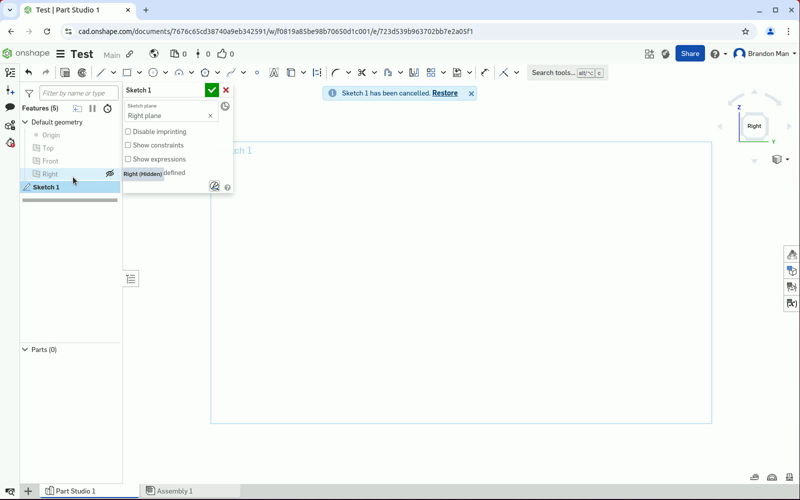
mouse_move(73, 352)
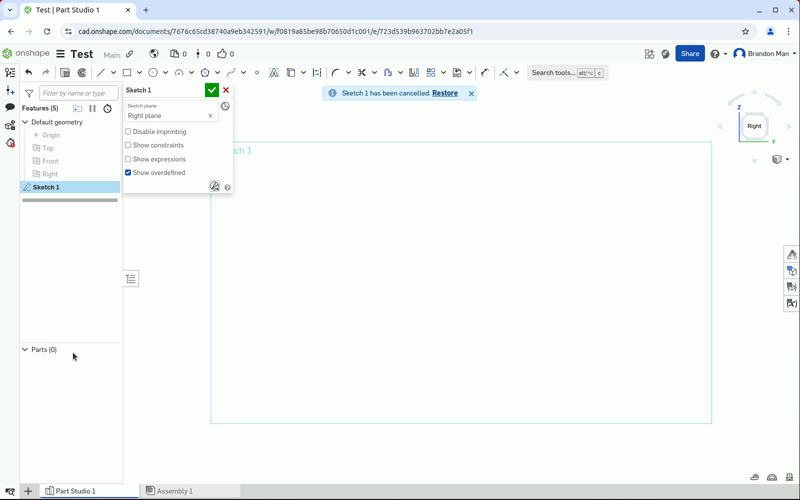
key(y)
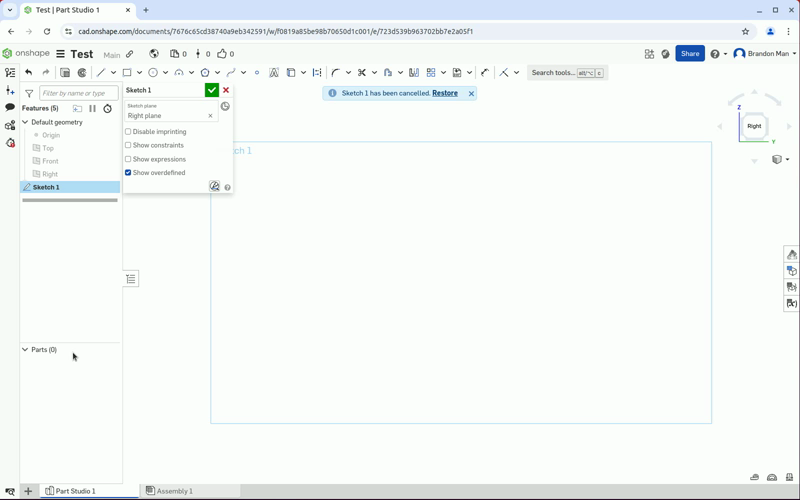
key(c)
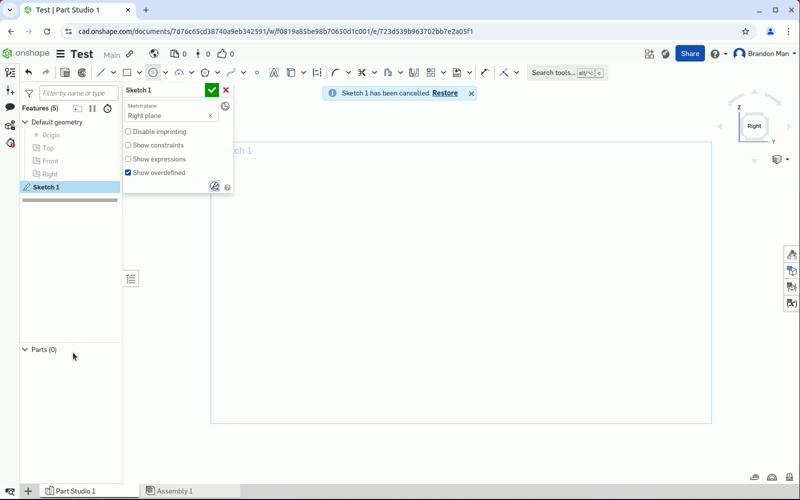
key_down(shift)
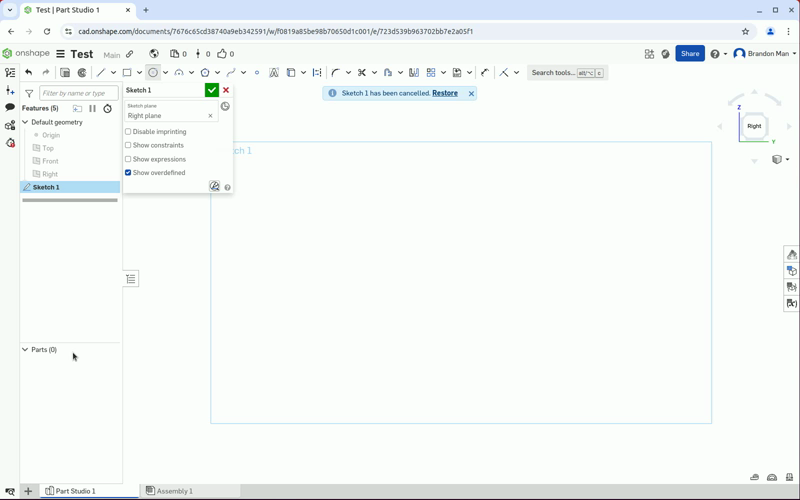
mouse_move(461, 282)
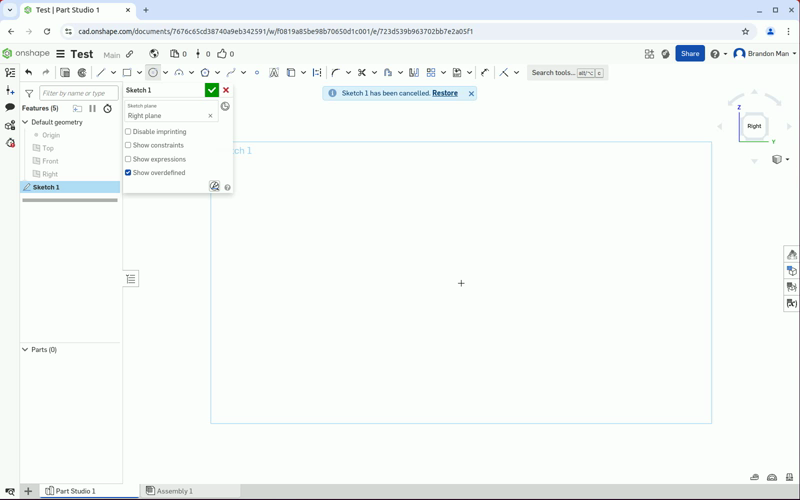
click(461, 282)
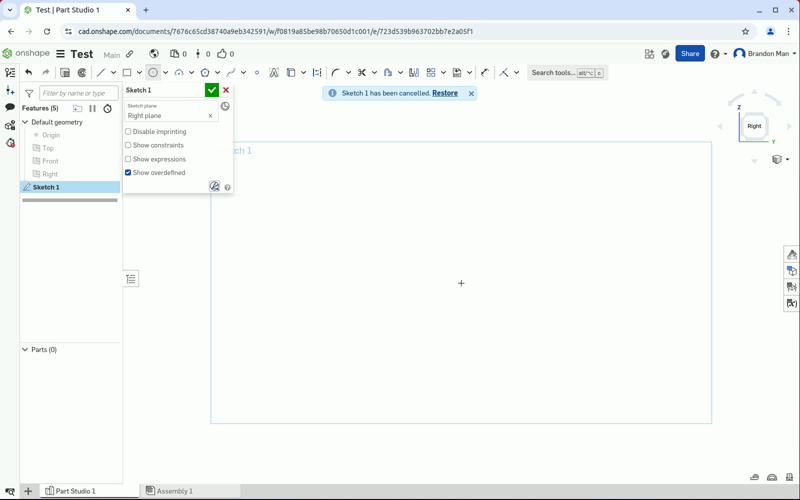
key_up(shift)
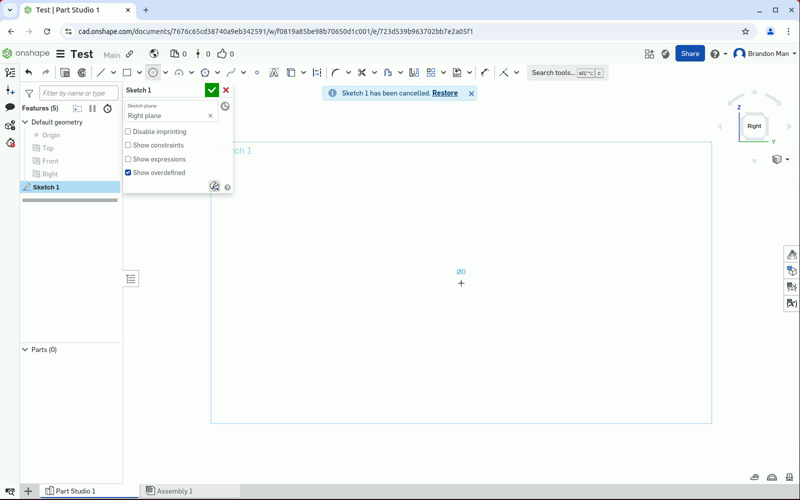
mouse_move(574, 282)
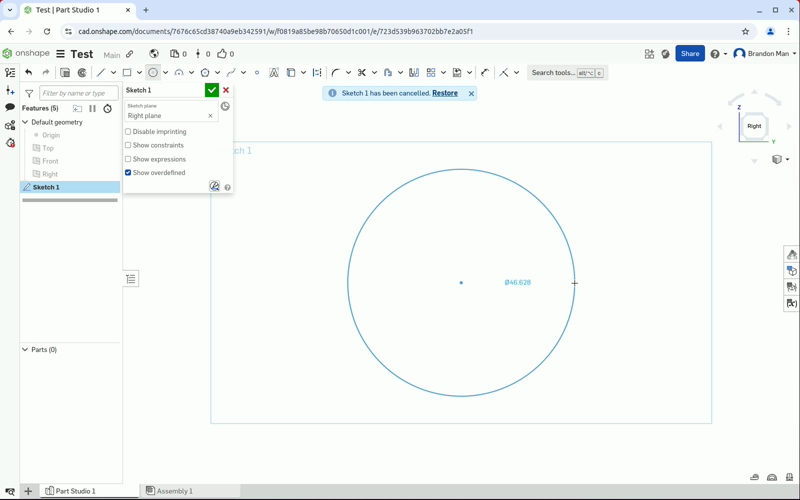
click(574, 282)
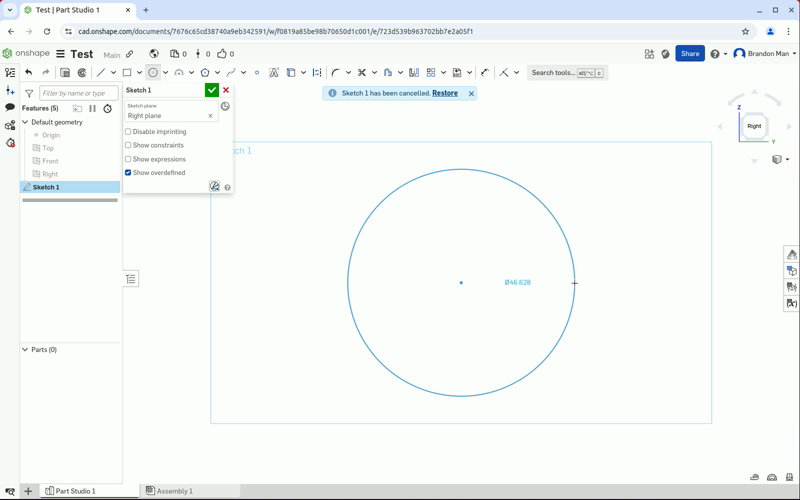
key(esc)
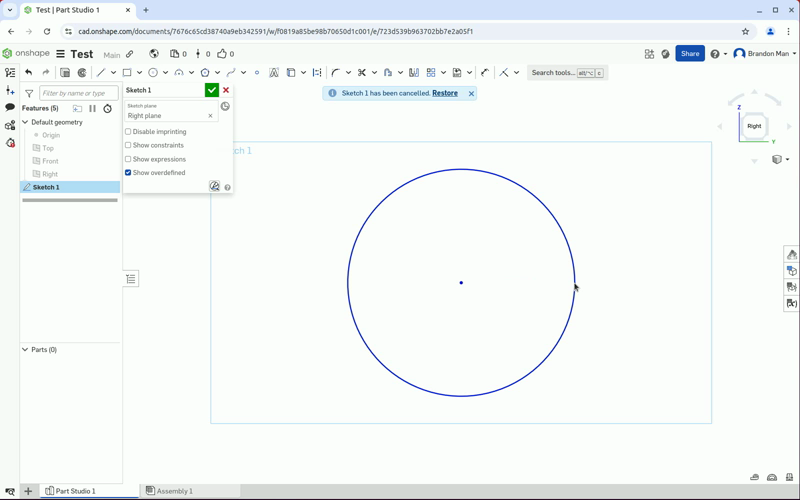
key(c)
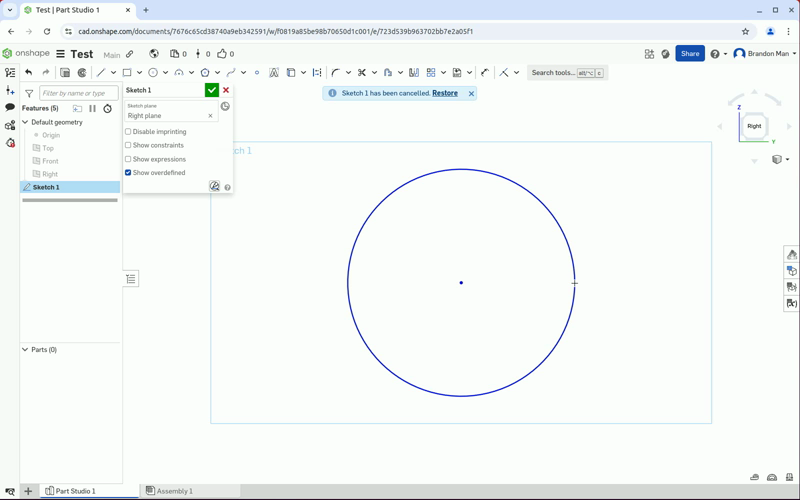
key_down(shift)
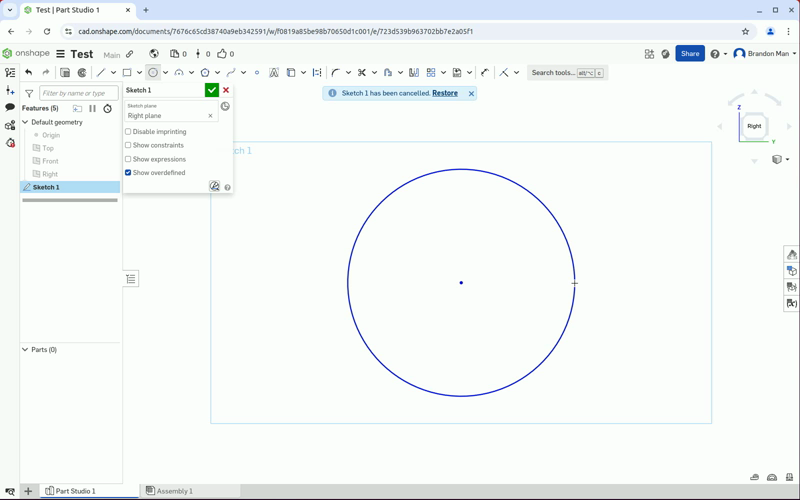
mouse_move(461, 282)
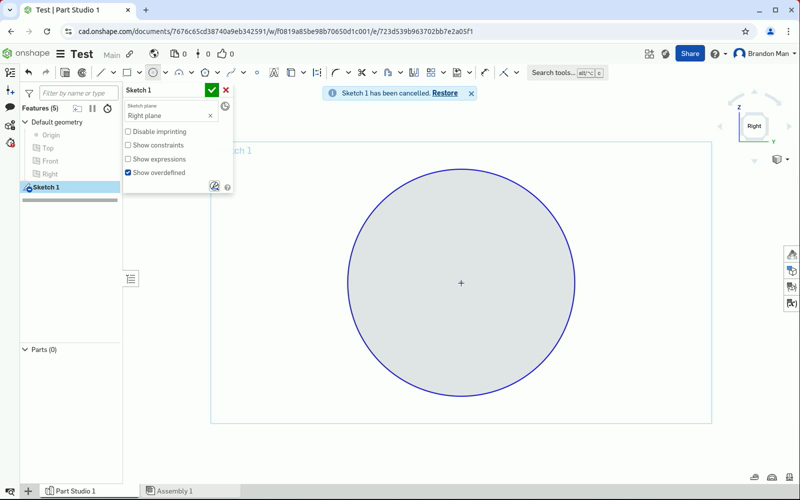
click(461, 282)
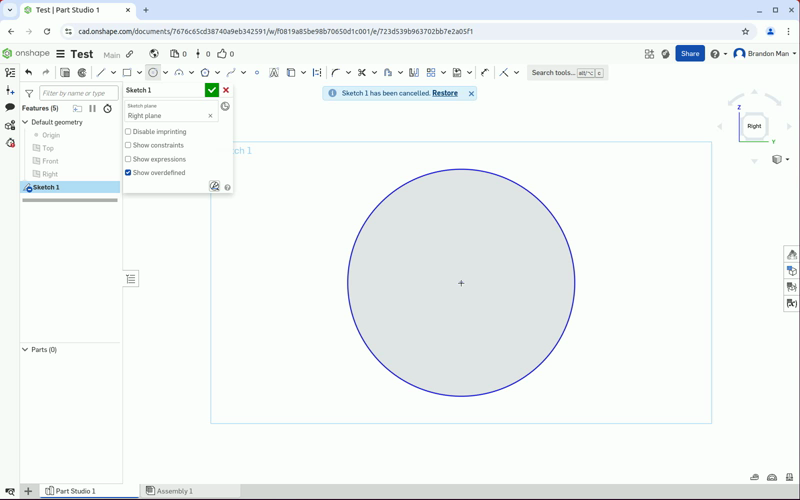
key_up(shift)
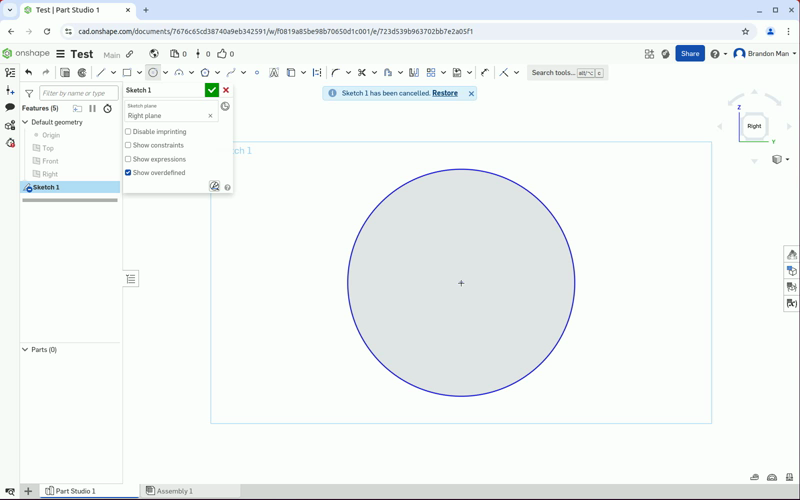
mouse_move(517, 282)
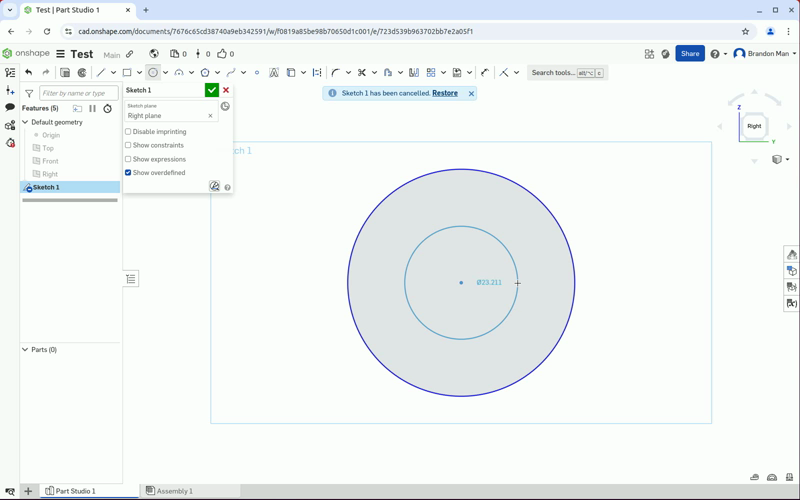
click(517, 282)
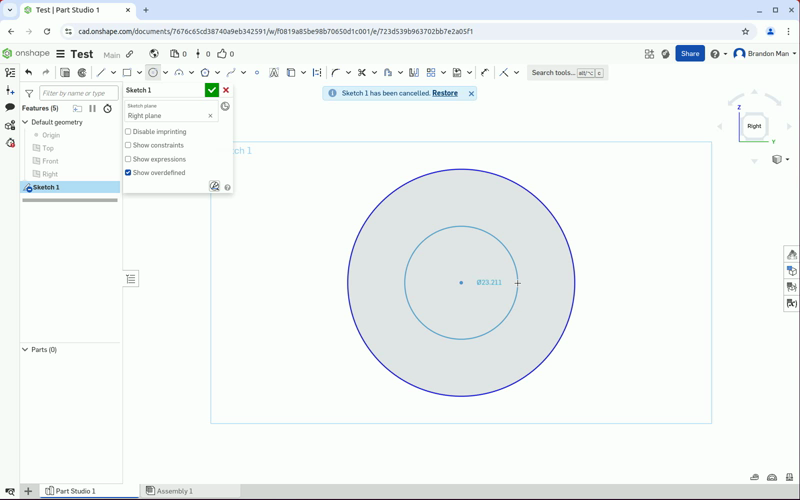
key(esc)
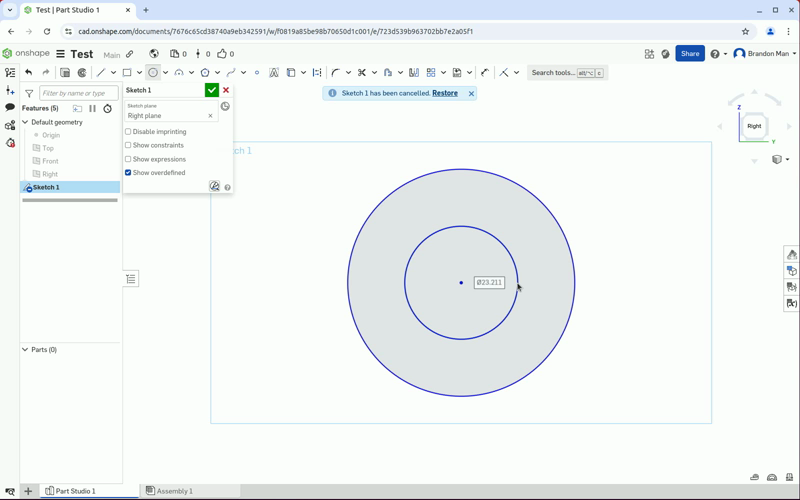
mouse_move(446, 367)
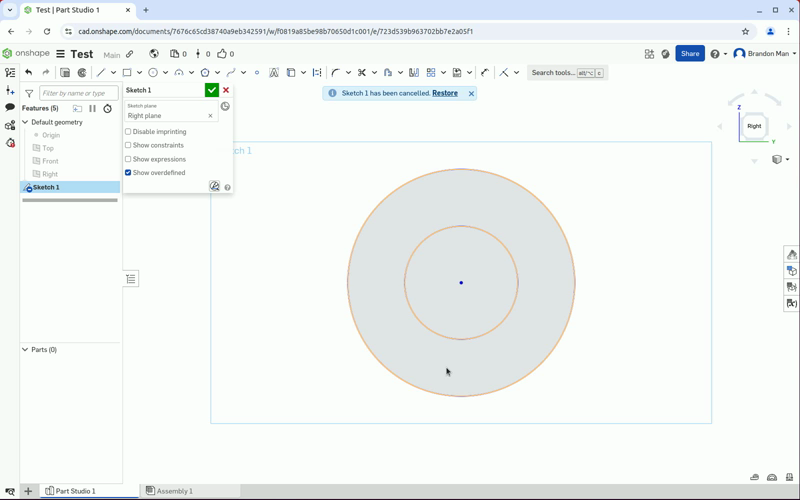
click(446, 367)
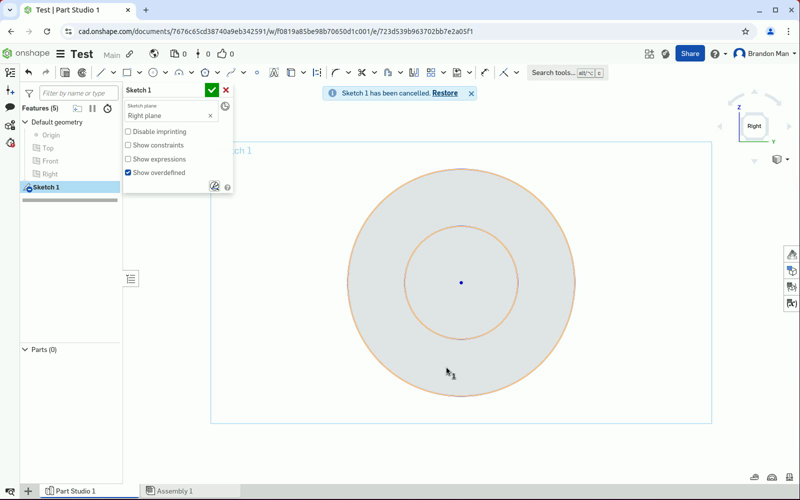
mouse_move(73, 352)
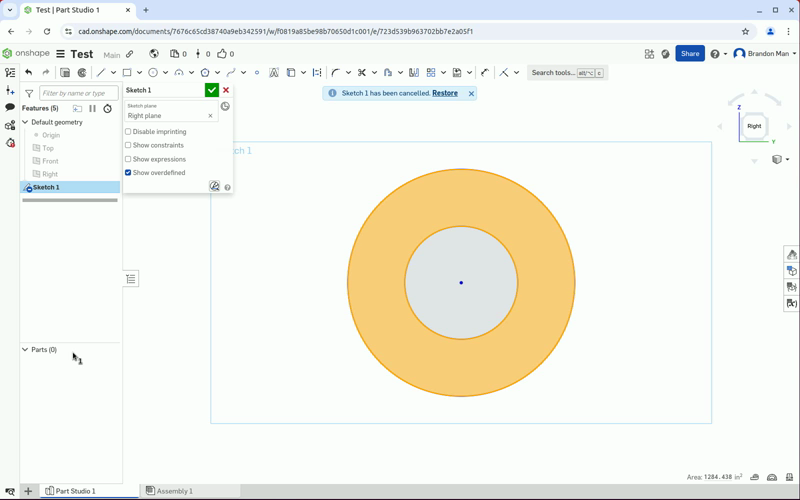
key(shift+y)
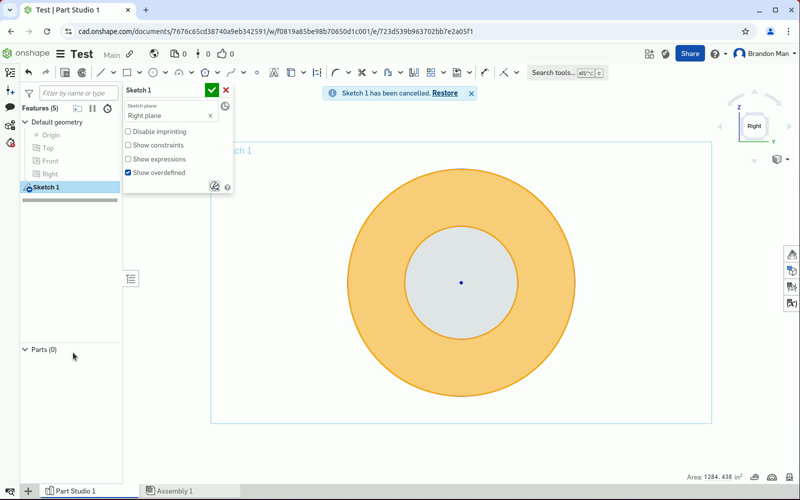
key(shift+e)
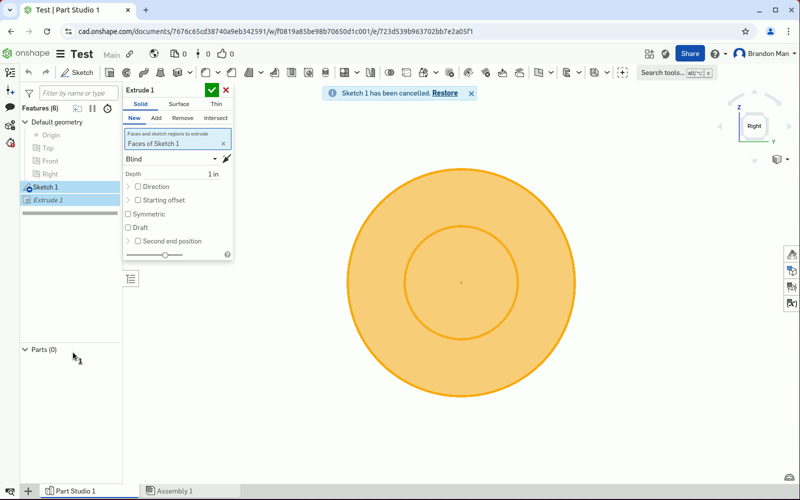
mouse_move(143, 106)
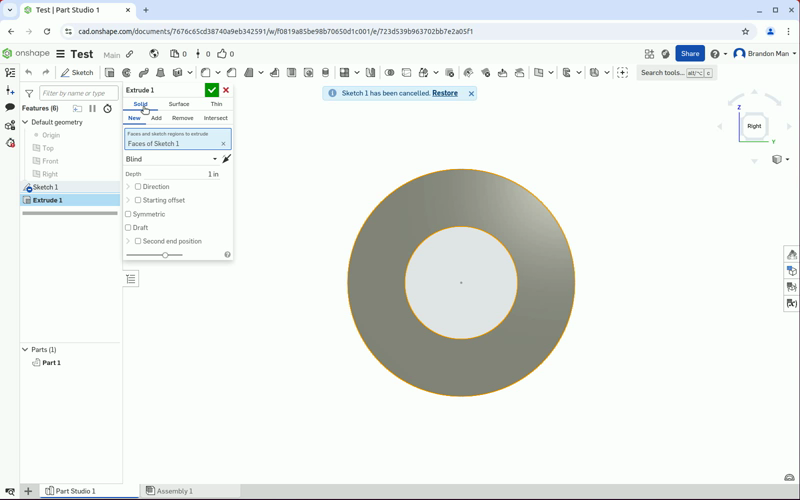
click(143, 106)
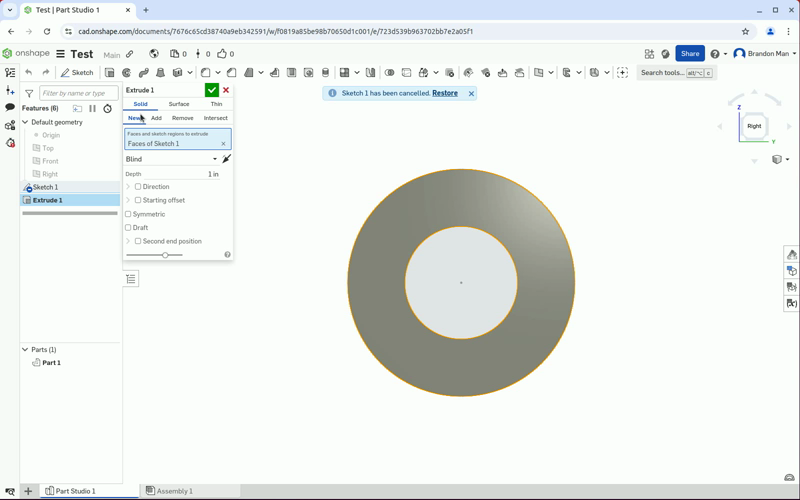
mouse_move(137, 120)
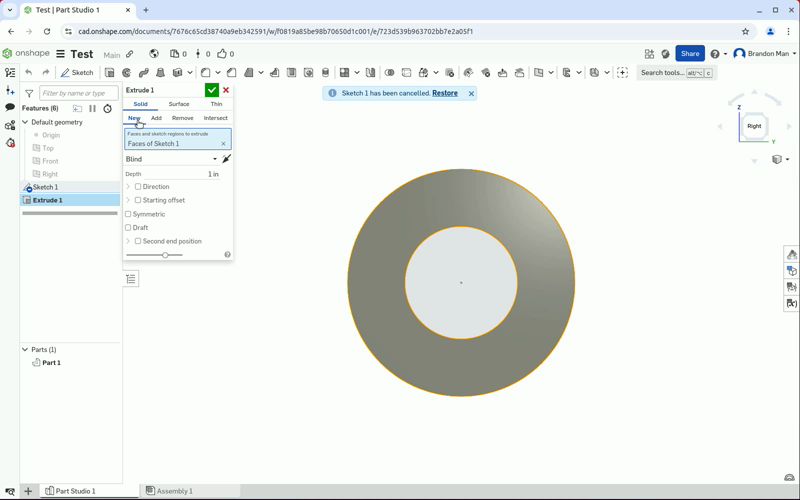
click(137, 120)
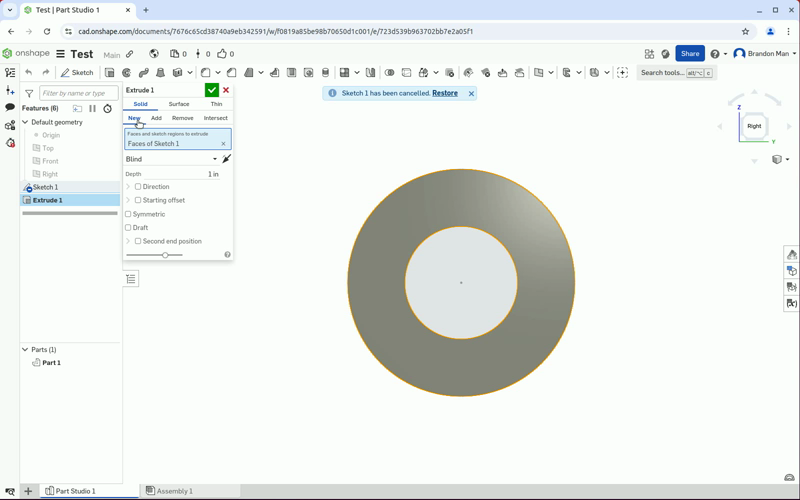
key(tab, 4)
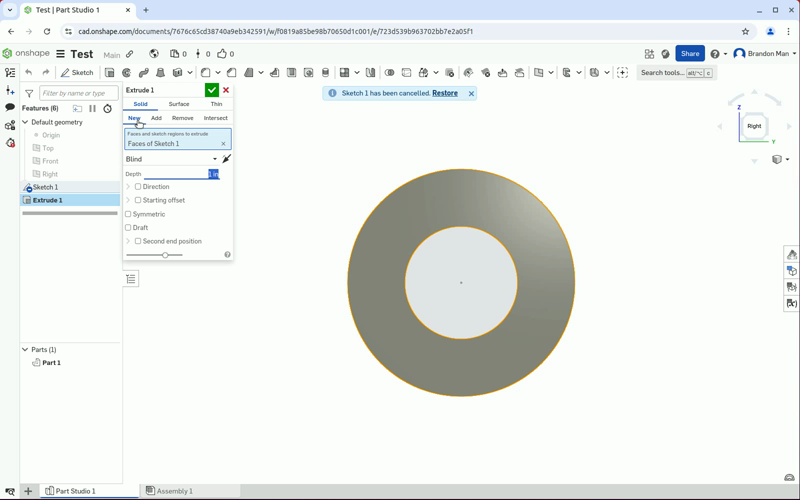
text(17.331)
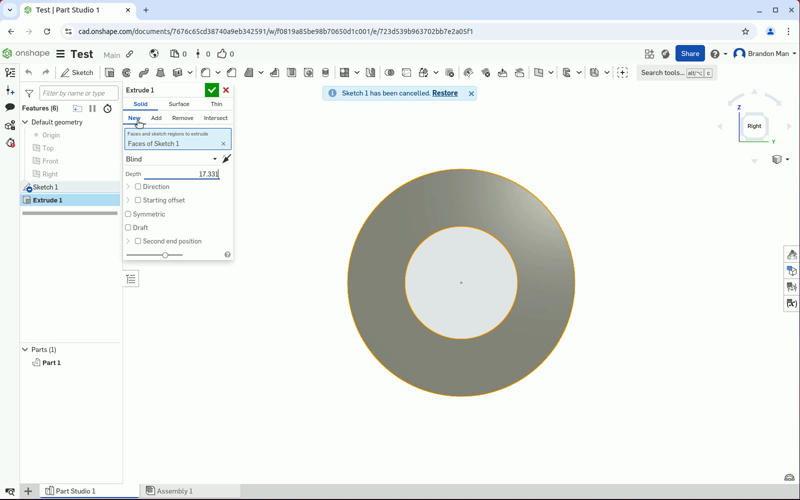
key(enter)
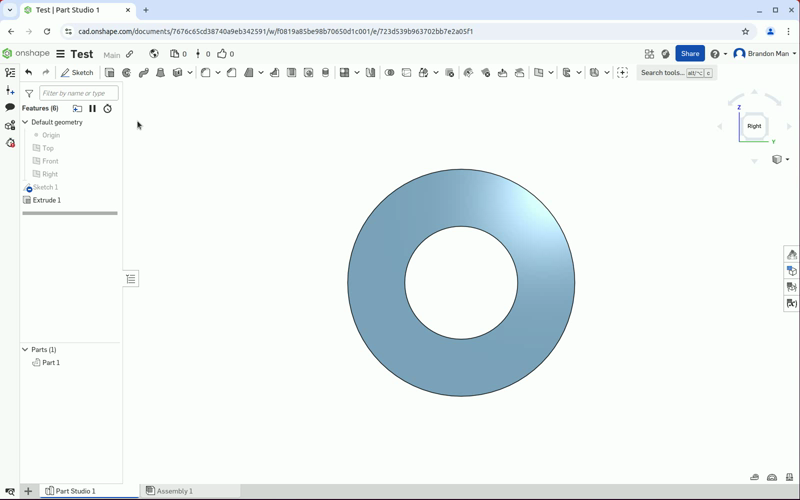
key(shift+h)
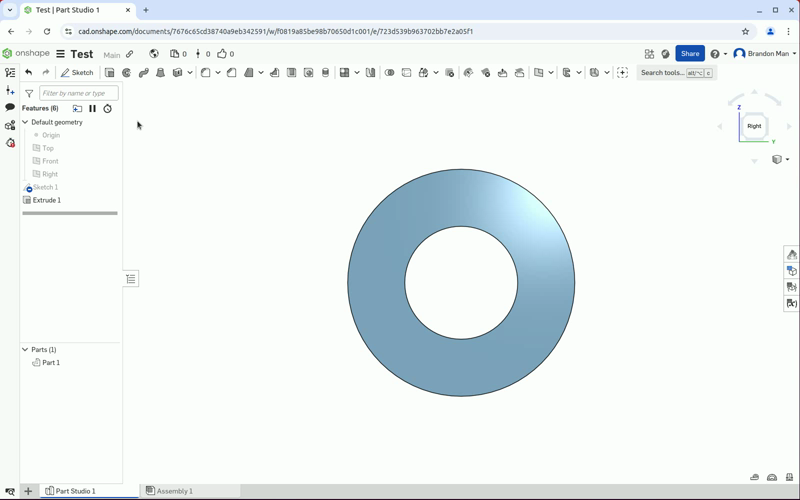
key(shift+h)
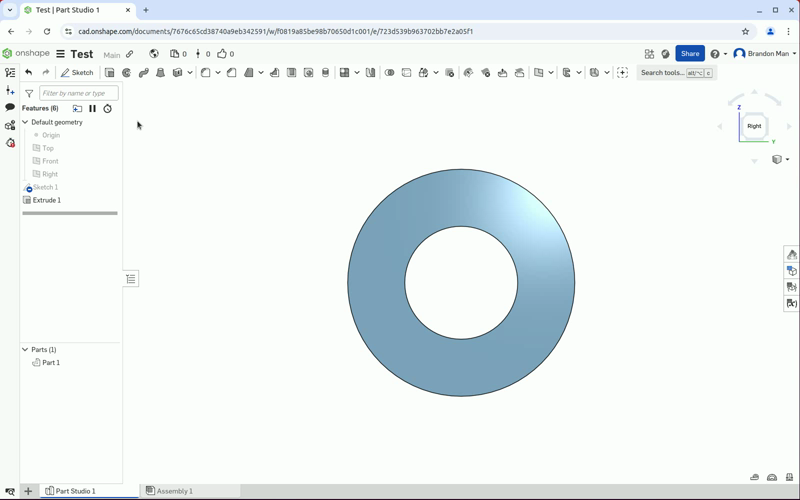
mouse_move(73, 189)
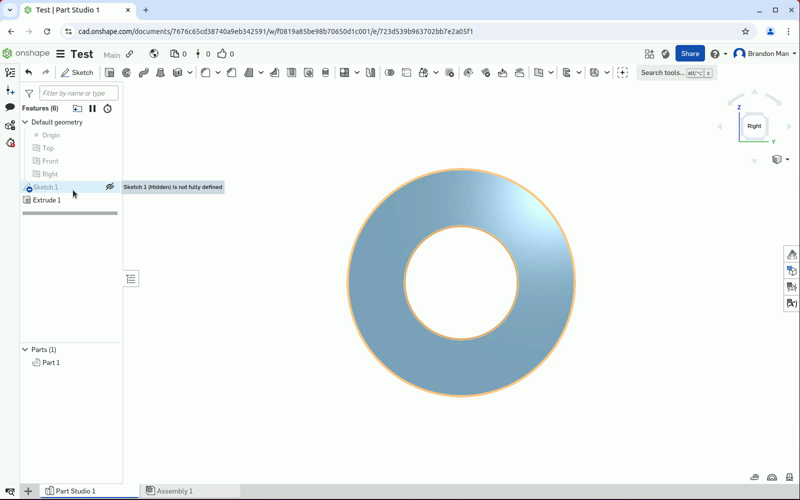
click(73, 189)
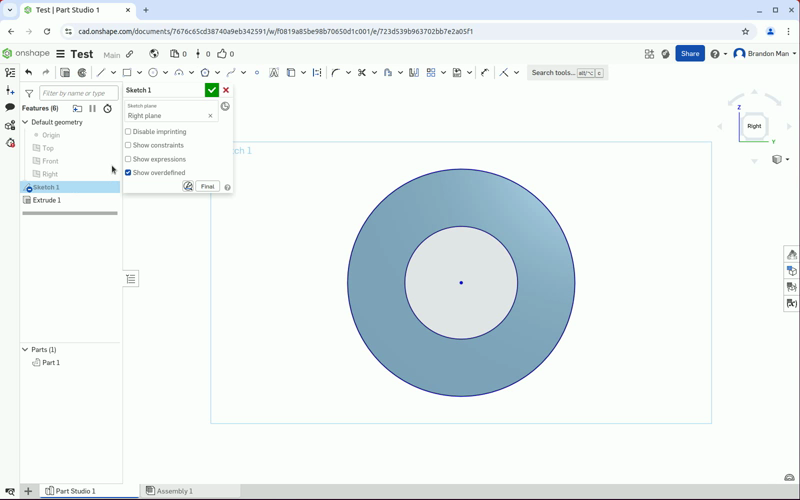
mouse_move(229, 92)
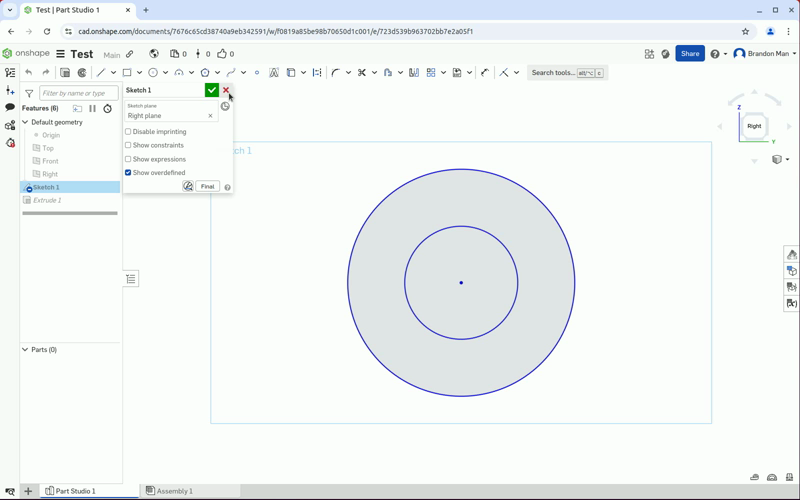
click(229, 92)
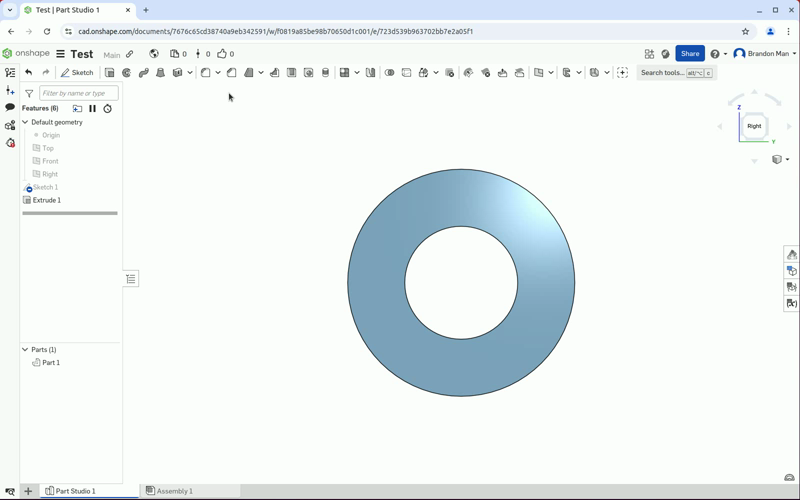
mouse_move(541, 75)
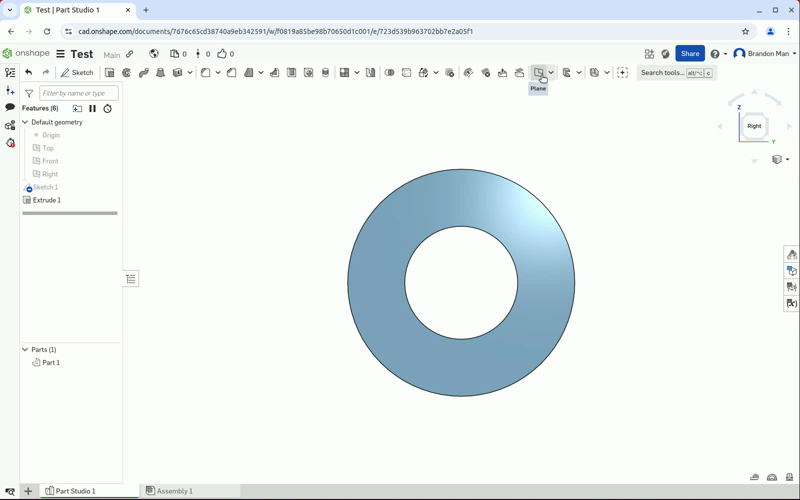
click(541, 75)
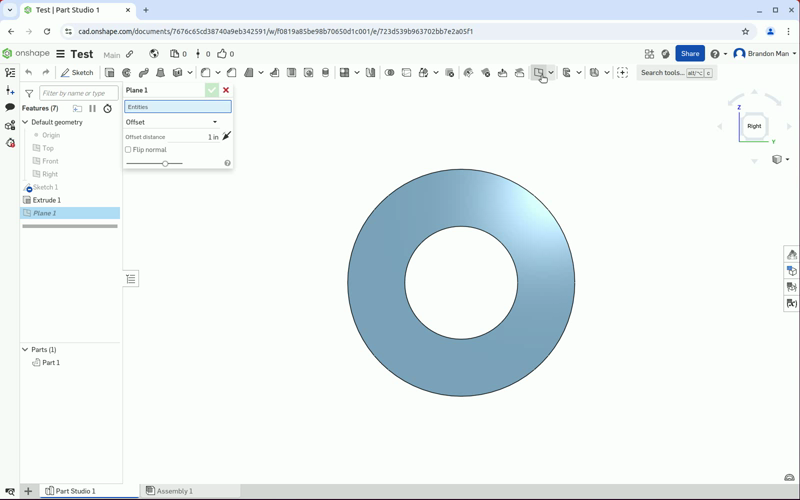
mouse_move(73, 176)
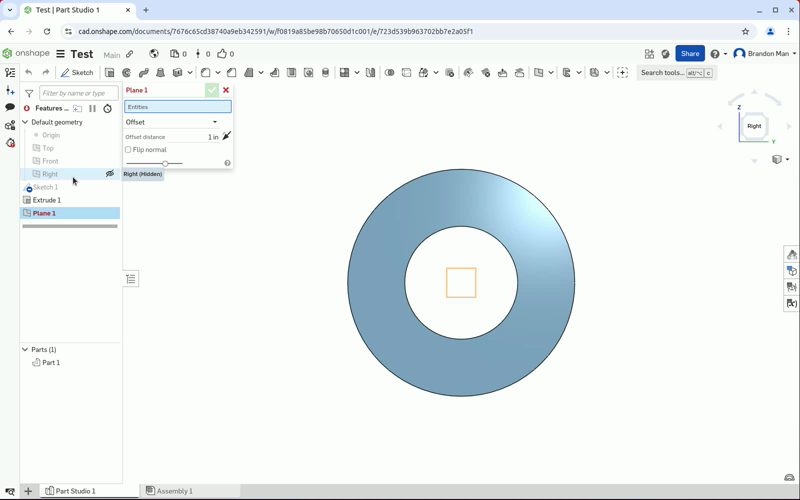
click(73, 176)
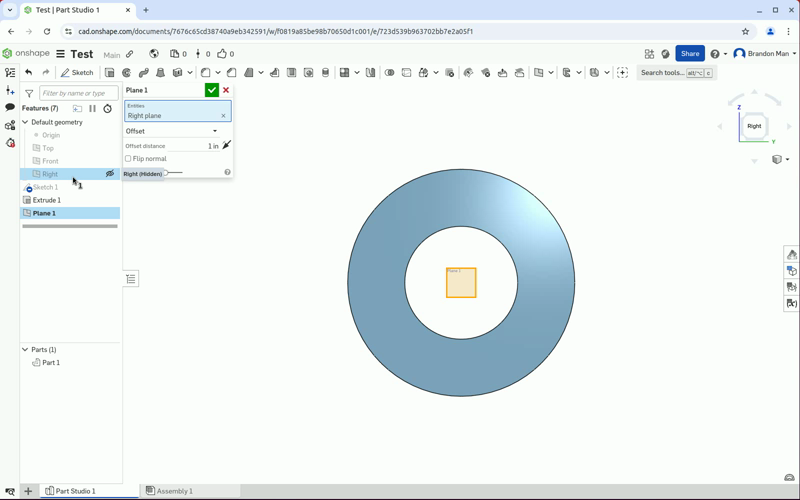
key(tab, 2)
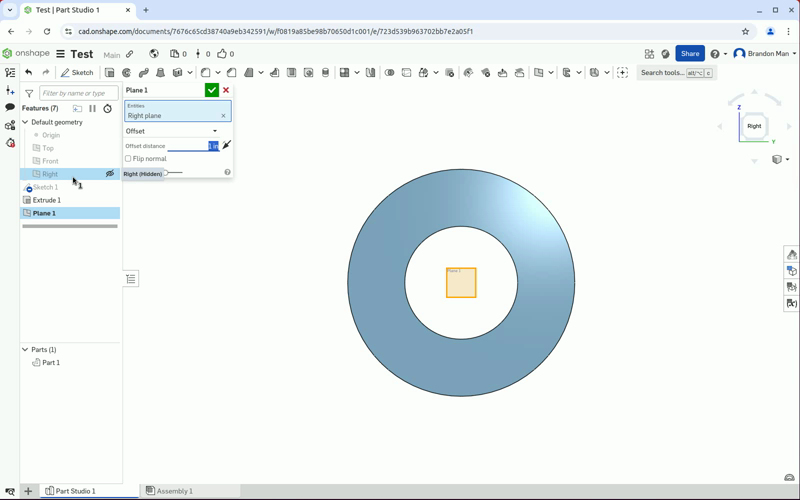
text(17.316)
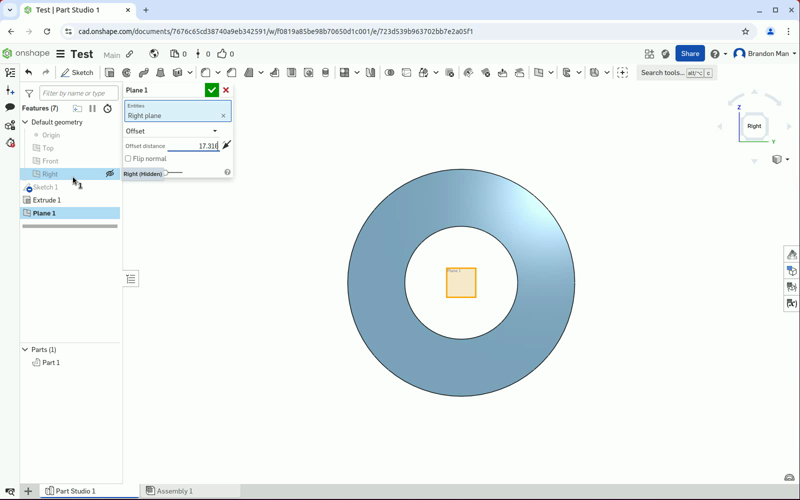
key(enter, 2)
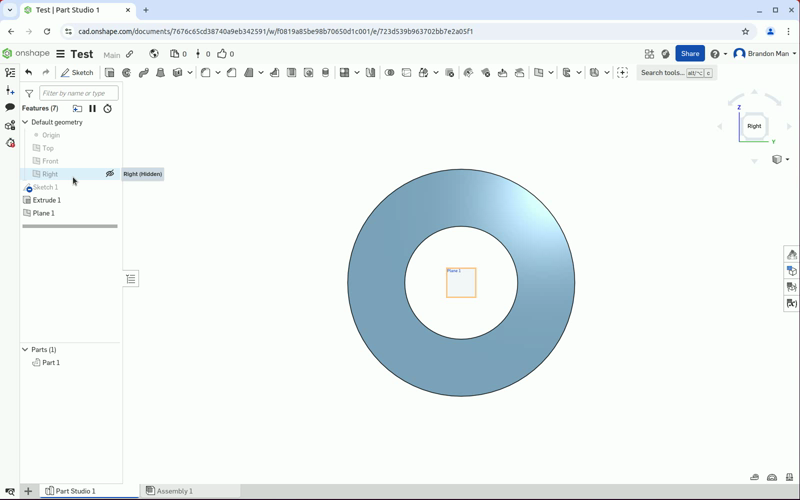
key(shift+s)
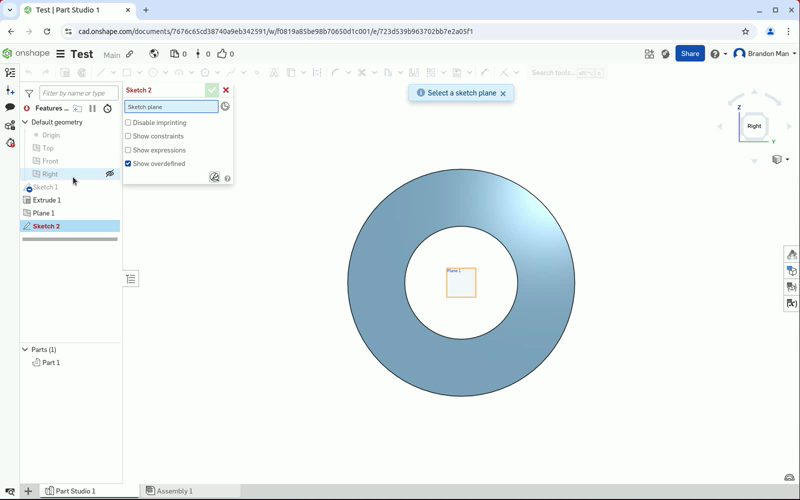
mouse_move(73, 215)
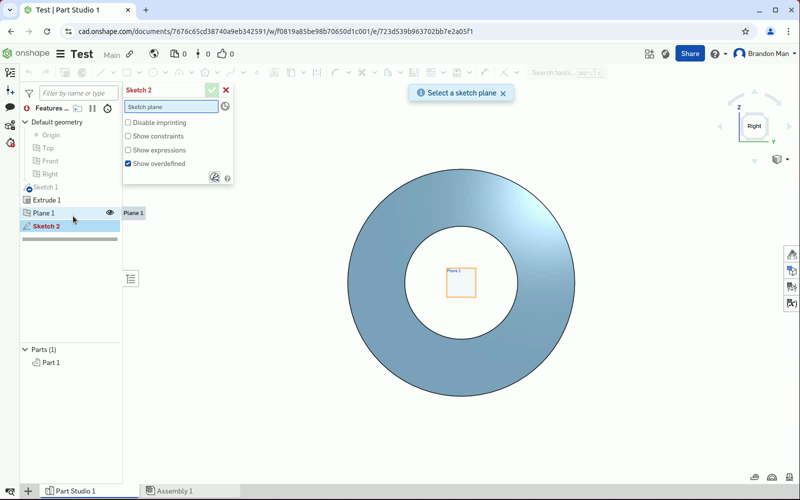
click(73, 215)
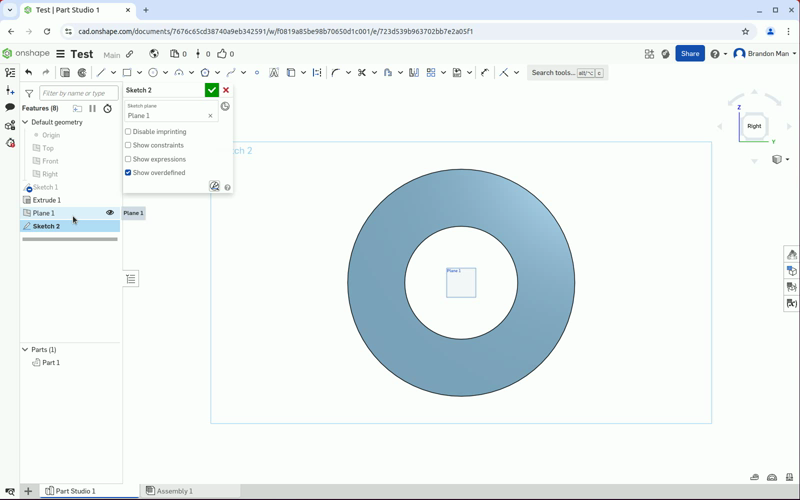
mouse_move(73, 352)
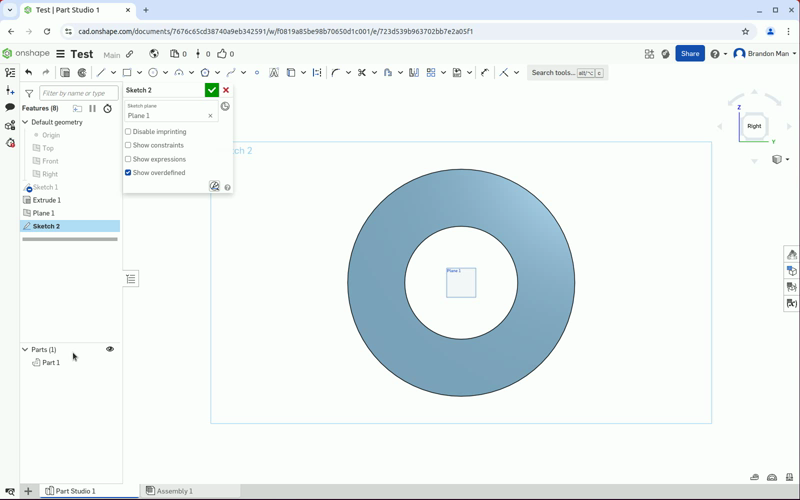
key(y)
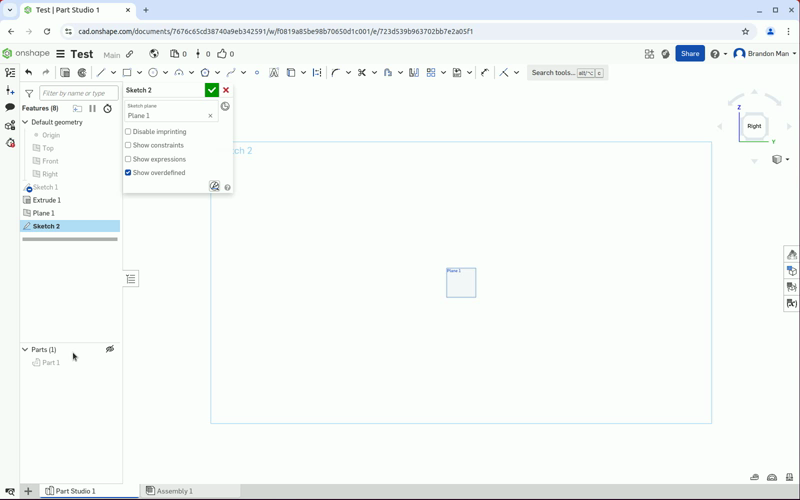
key(c)
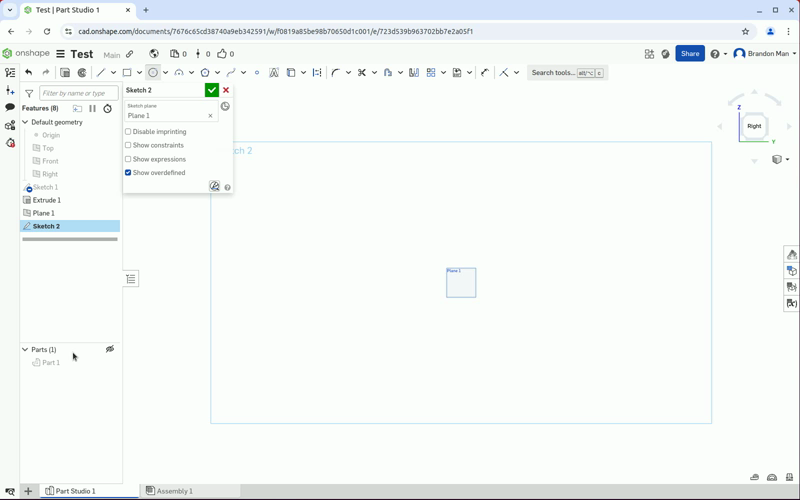
key_down(shift)
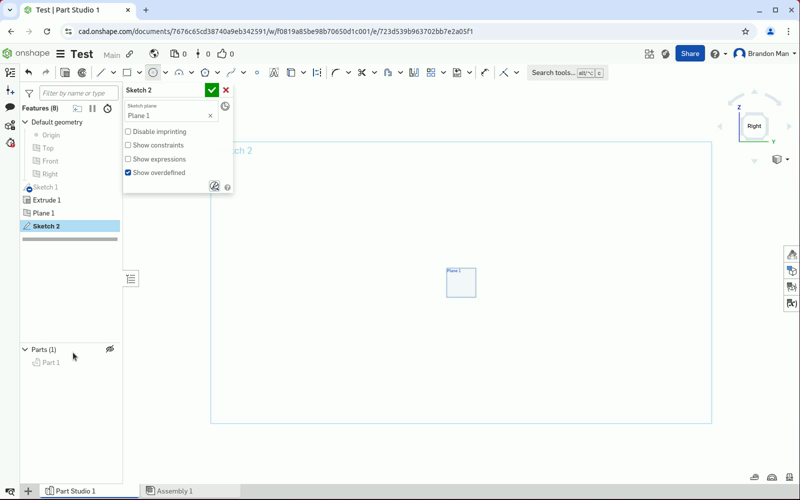
mouse_move(460, 282)
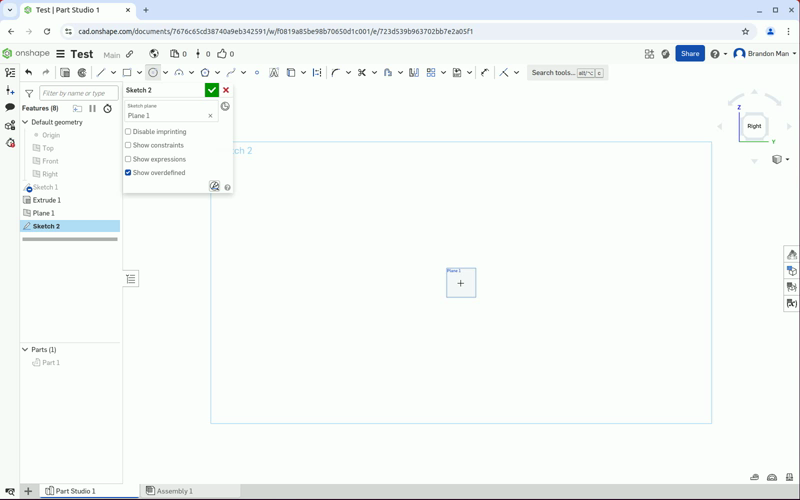
click(460, 282)
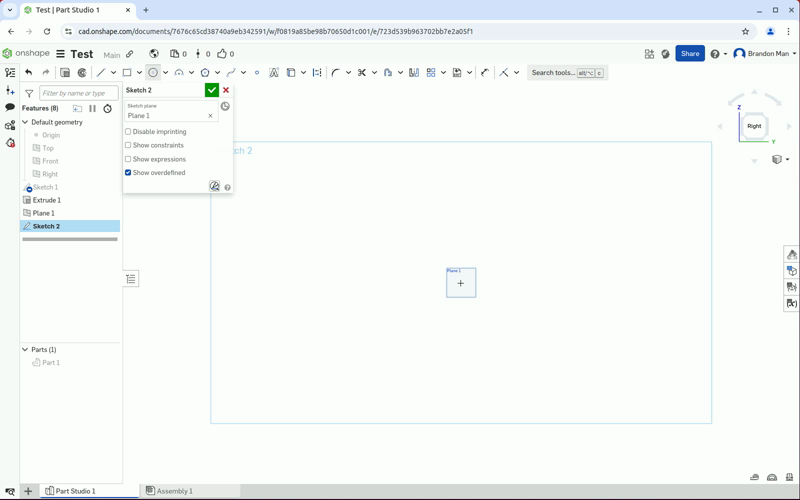
key_up(shift)
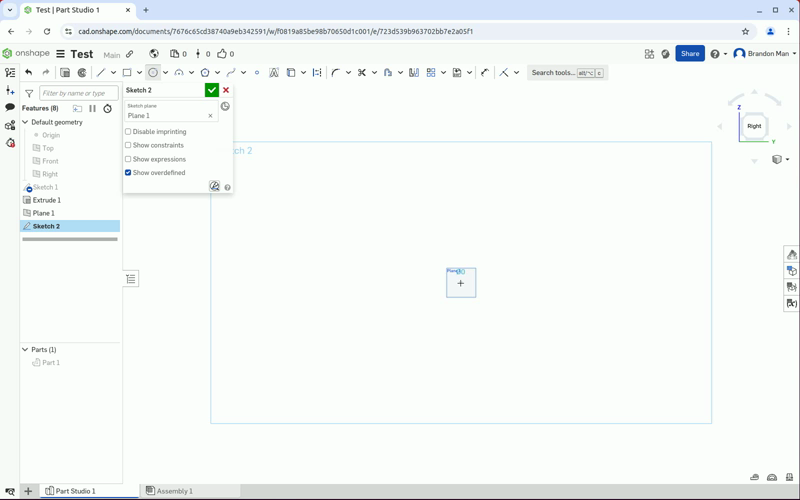
mouse_move(567, 282)
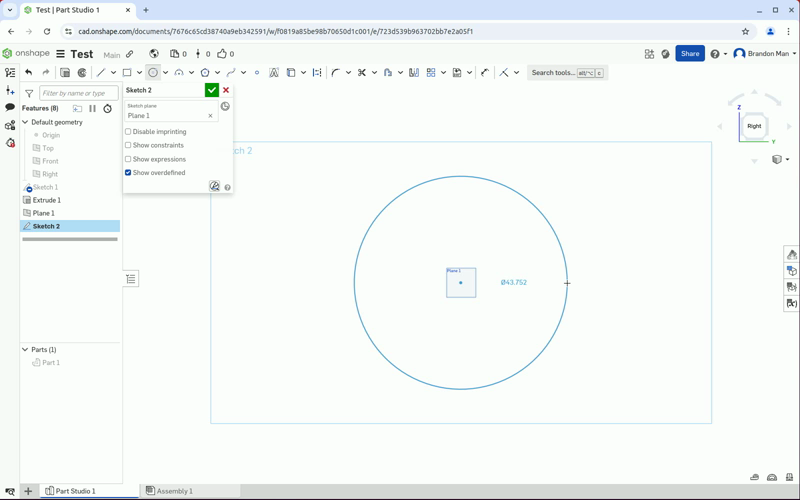
click(567, 282)
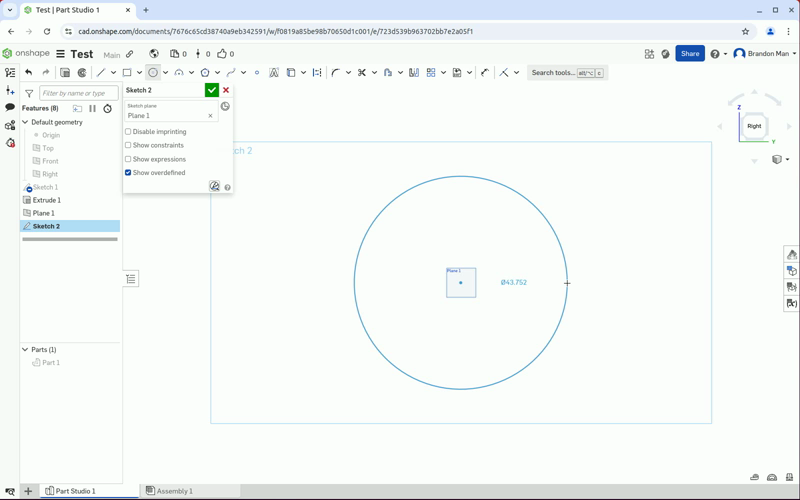
key(esc)
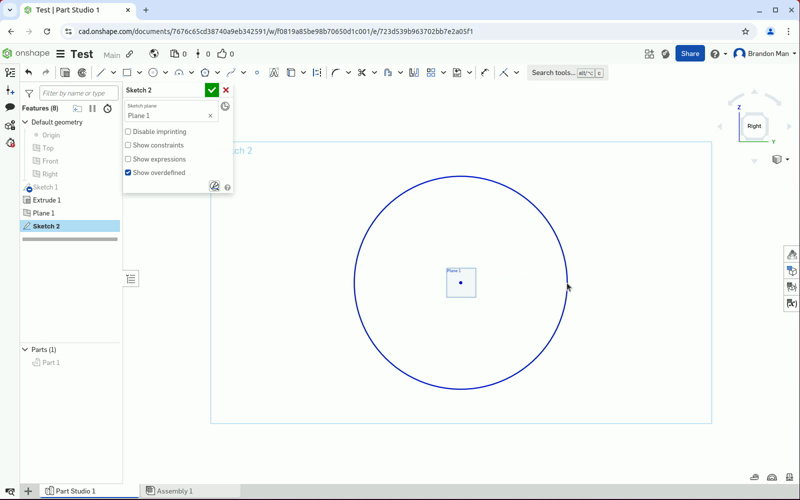
key(c)
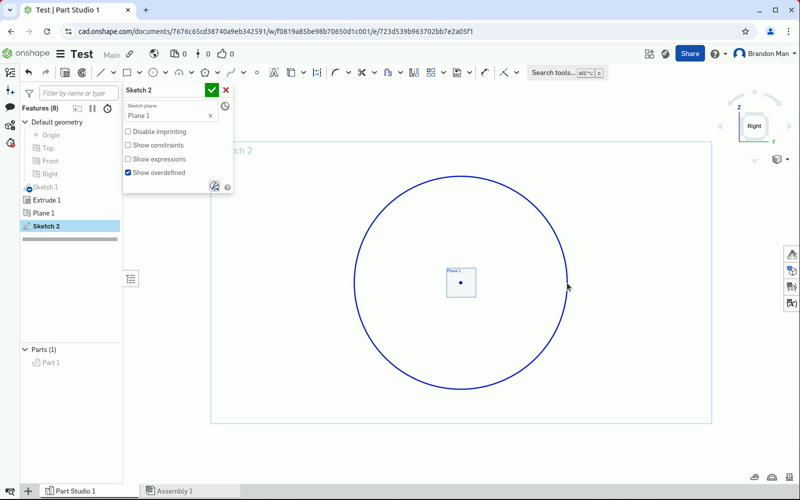
key_down(shift)
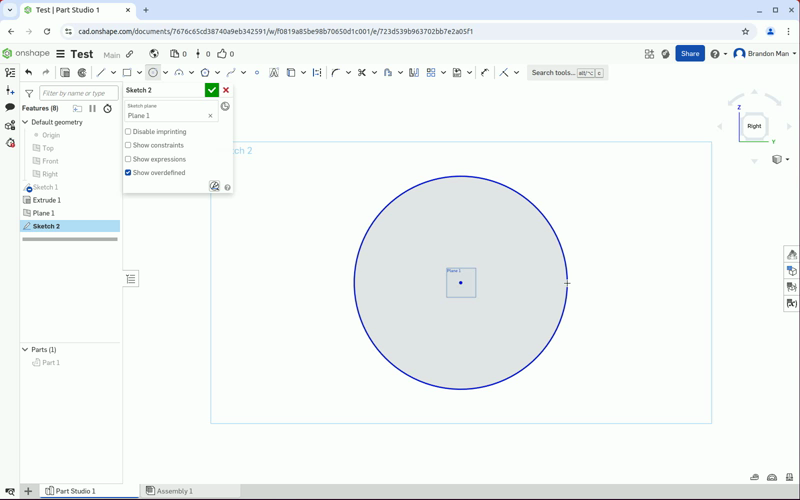
mouse_move(460, 282)
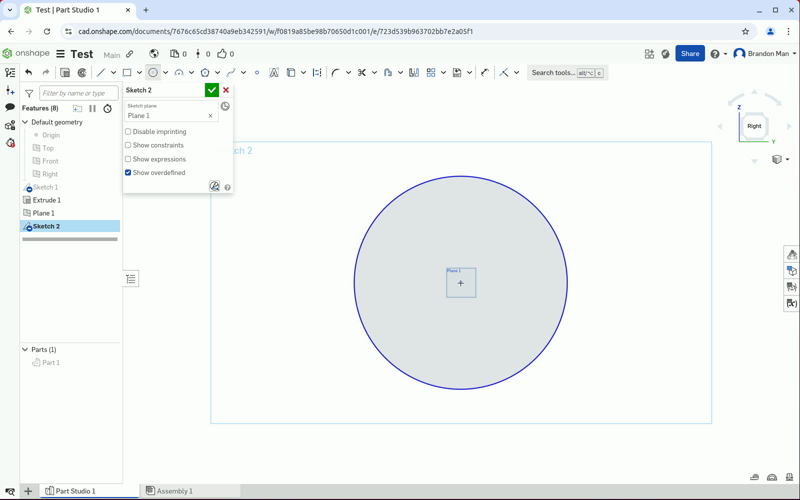
click(460, 282)
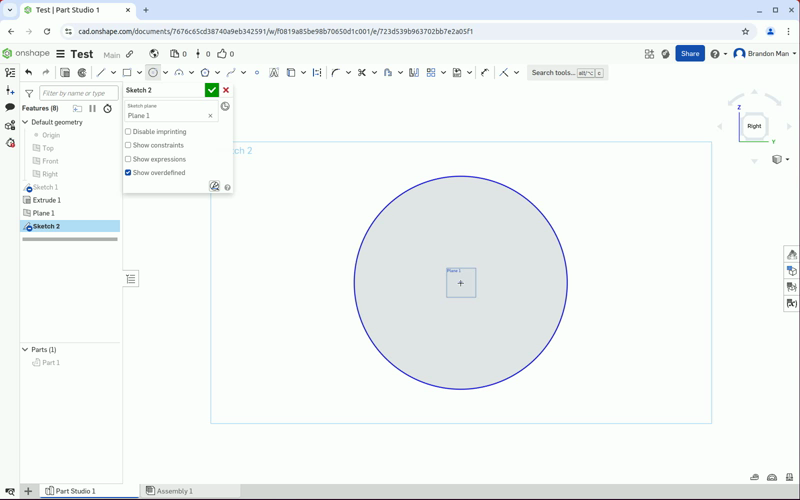
key_up(shift)
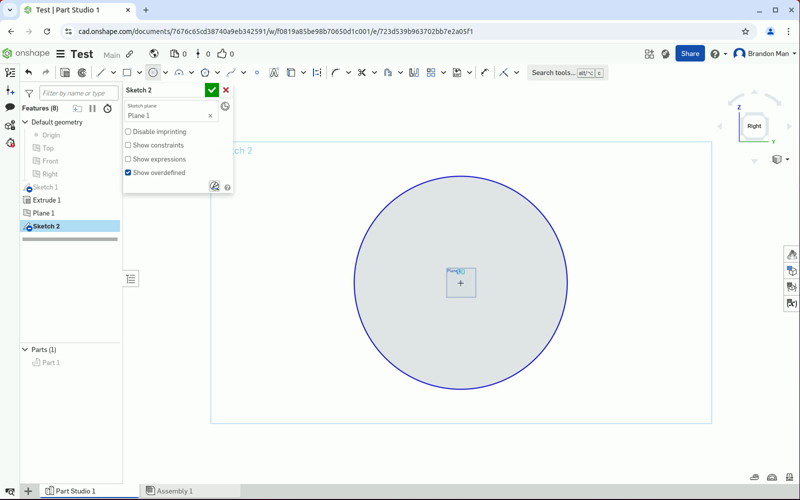
mouse_move(522, 282)
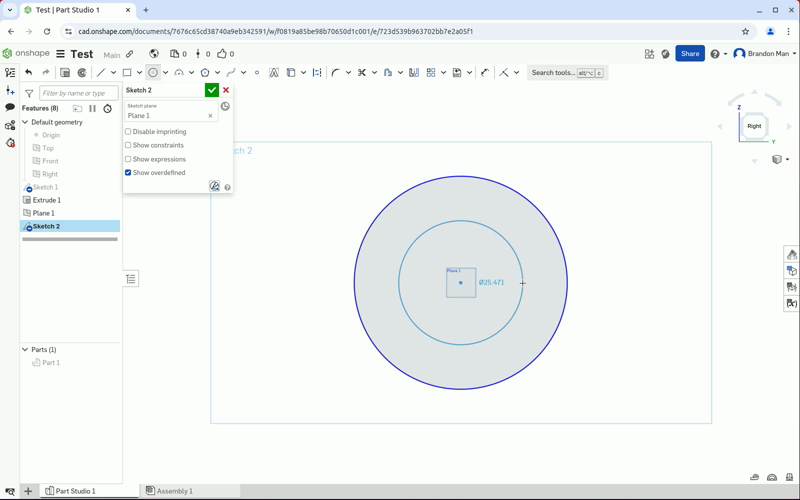
click(522, 282)
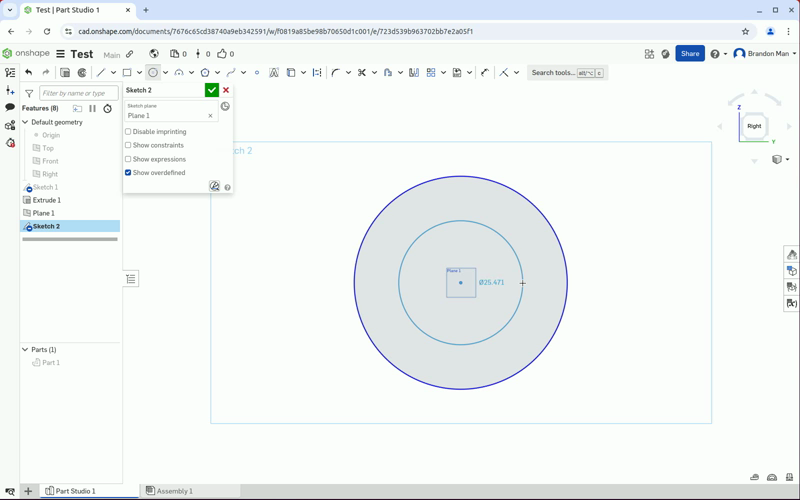
key(esc)
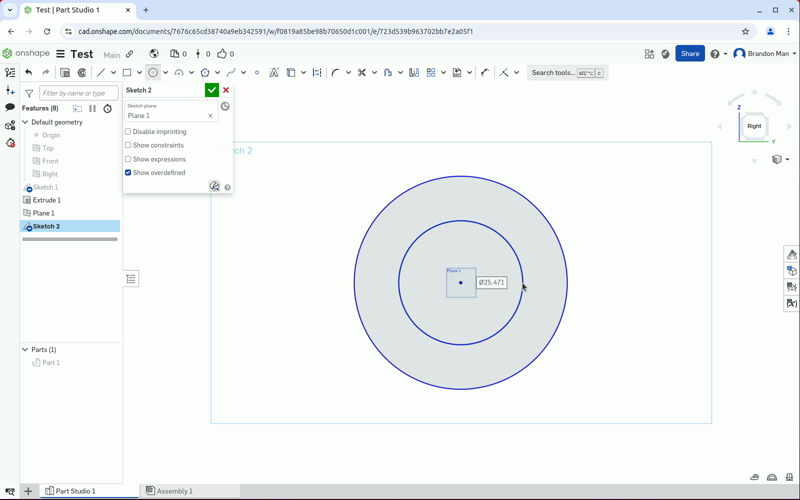
mouse_move(451, 196)
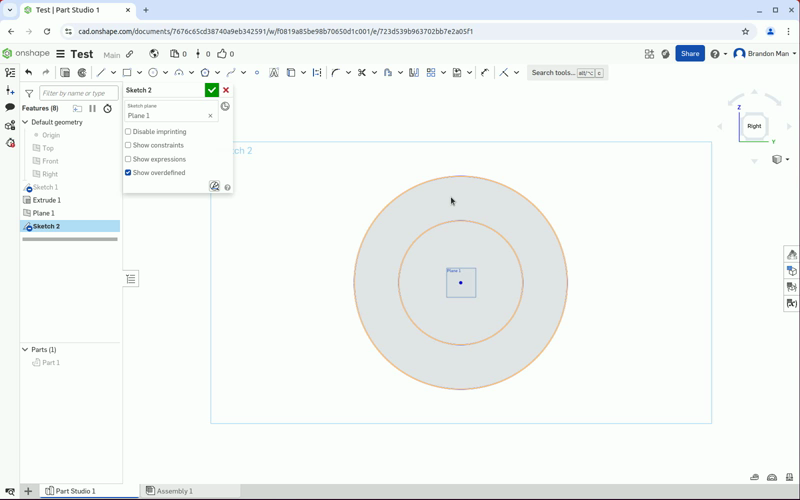
click(451, 196)
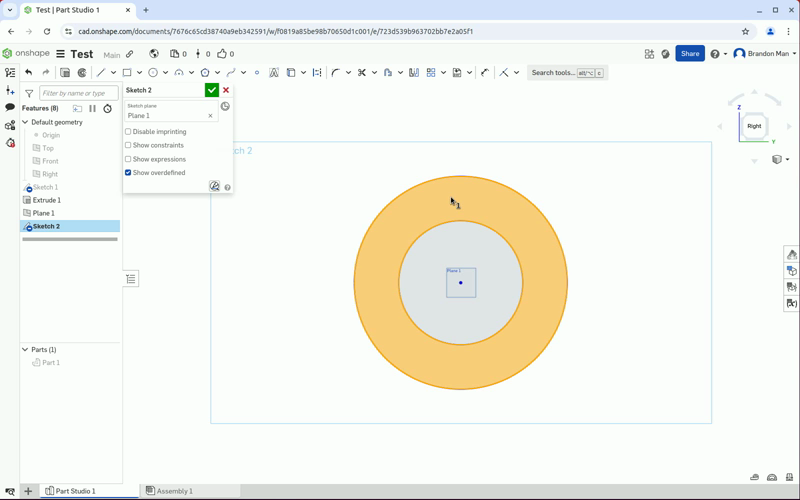
mouse_move(73, 352)
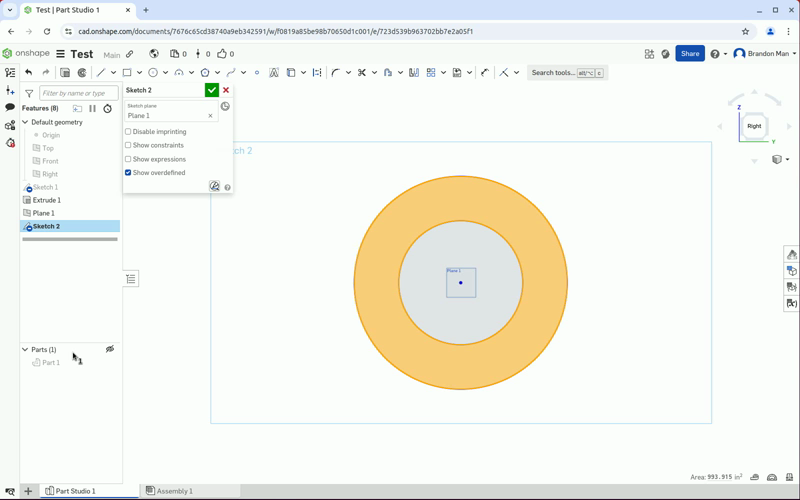
key(shift+y)
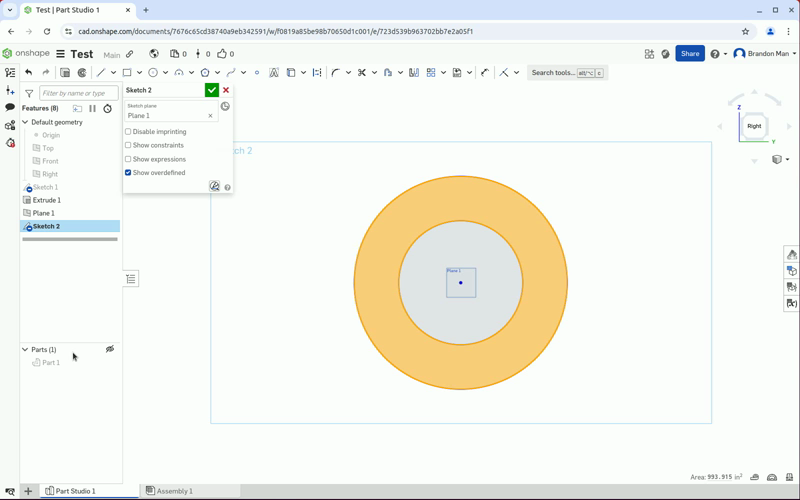
key(shift+e)
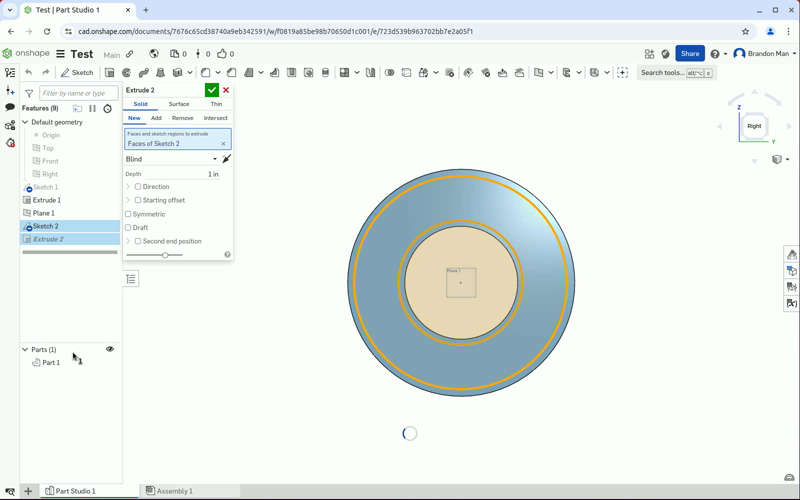
mouse_move(143, 106)
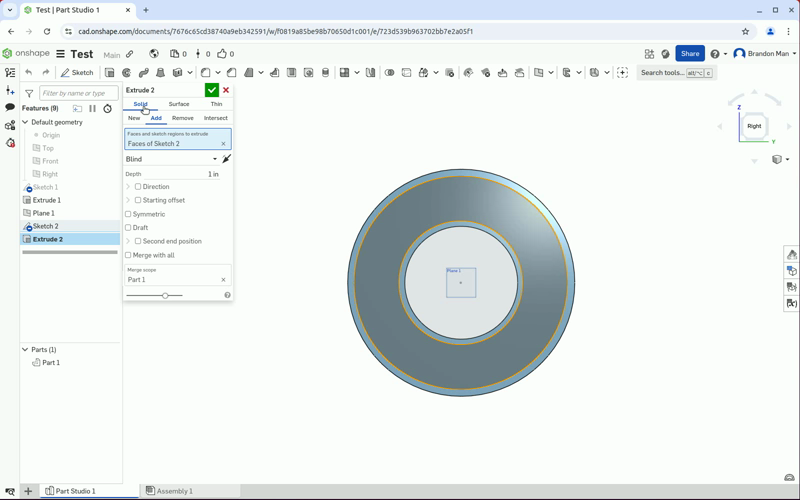
click(143, 106)
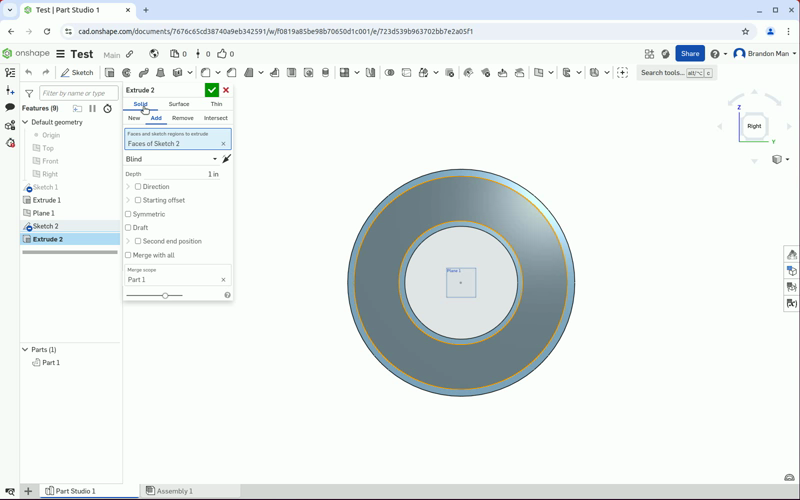
mouse_move(186, 120)
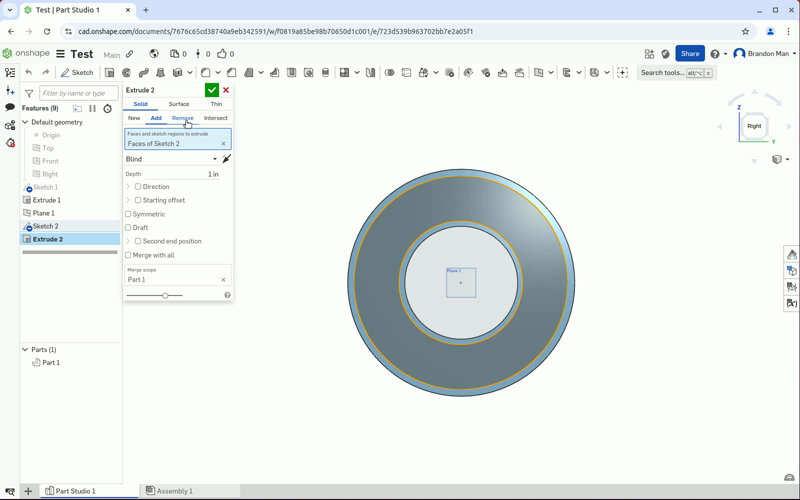
click(186, 120)
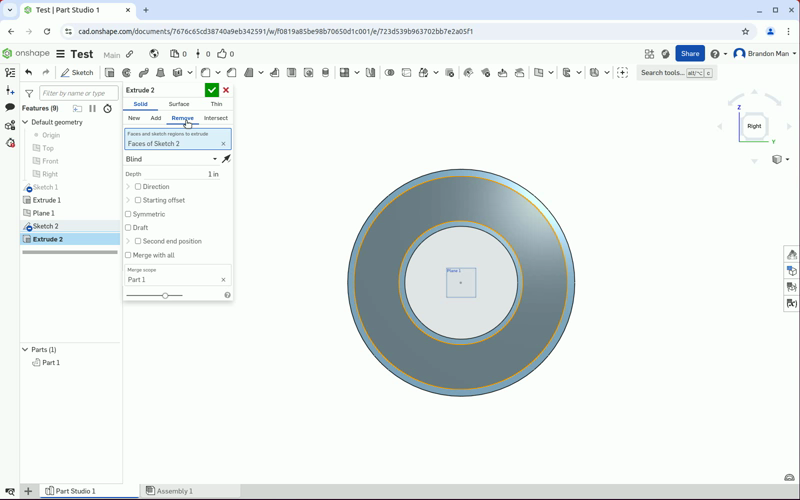
key(tab, 4)
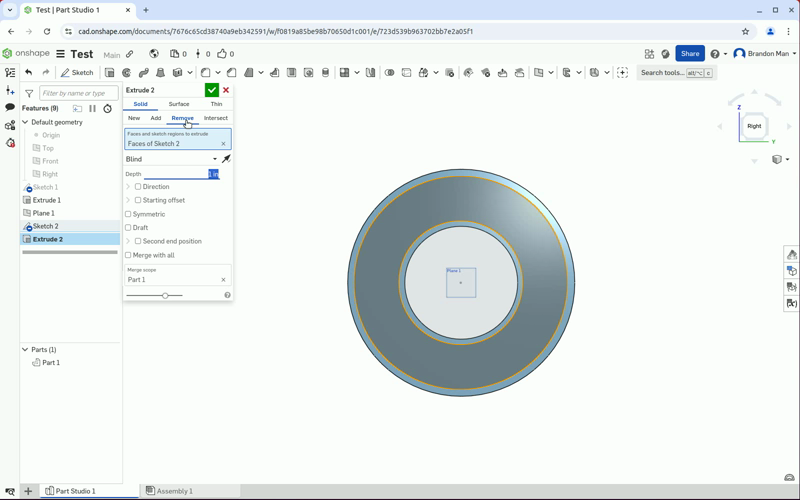
text(4.333)
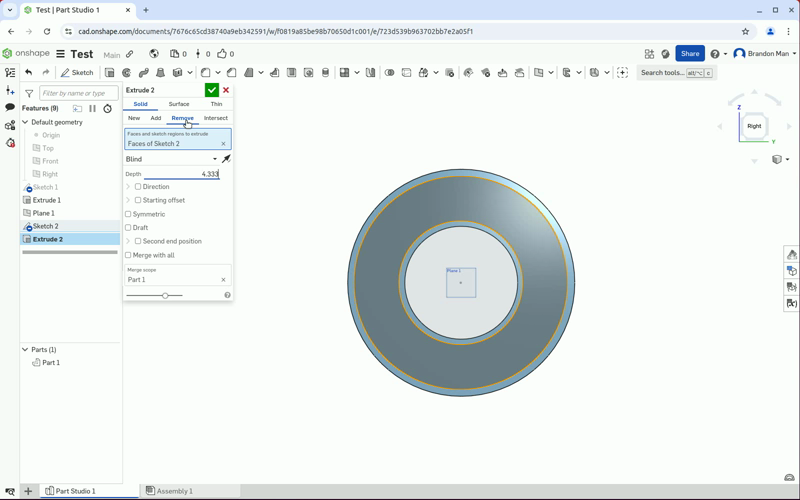
key(tab, 6)
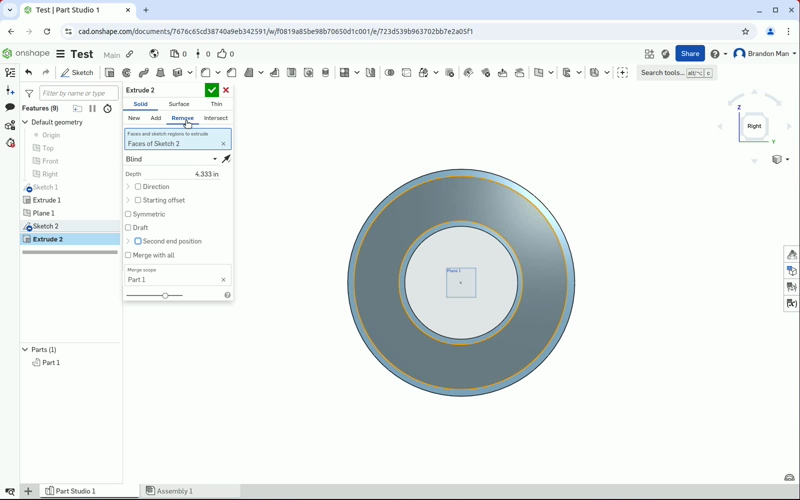
key(space)
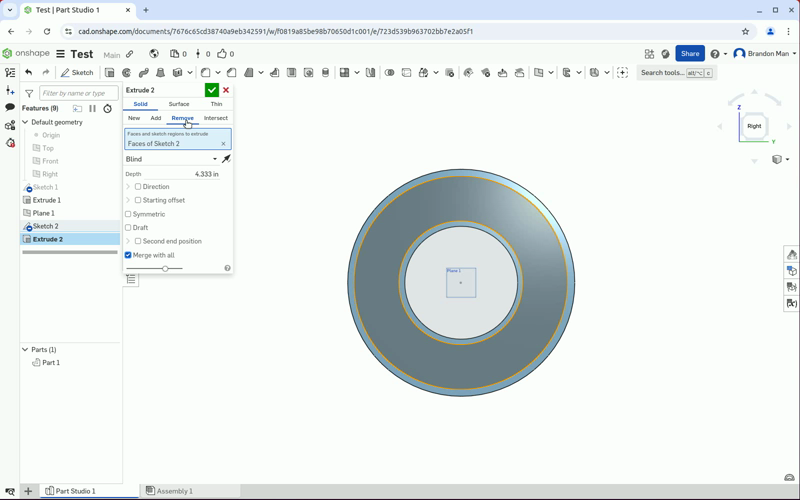
key(enter)
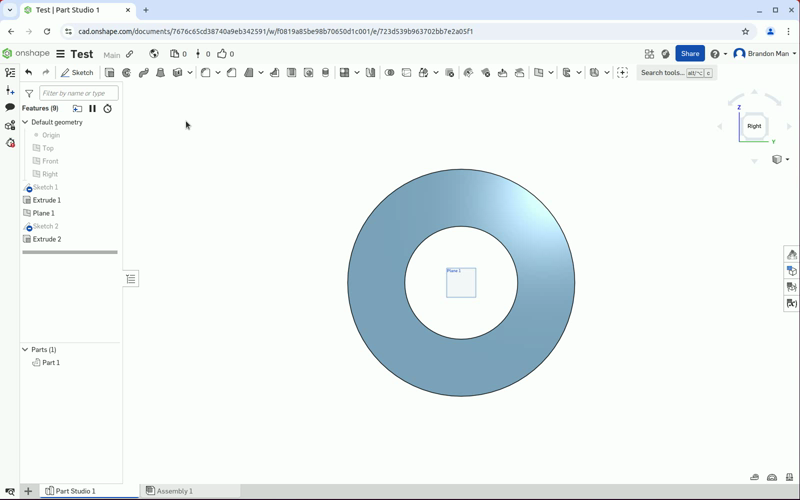
key(shift+h)
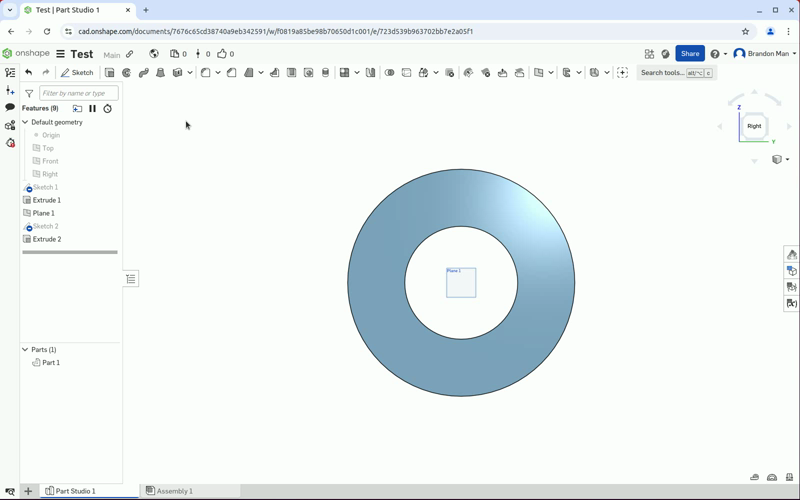
key(shift+h)
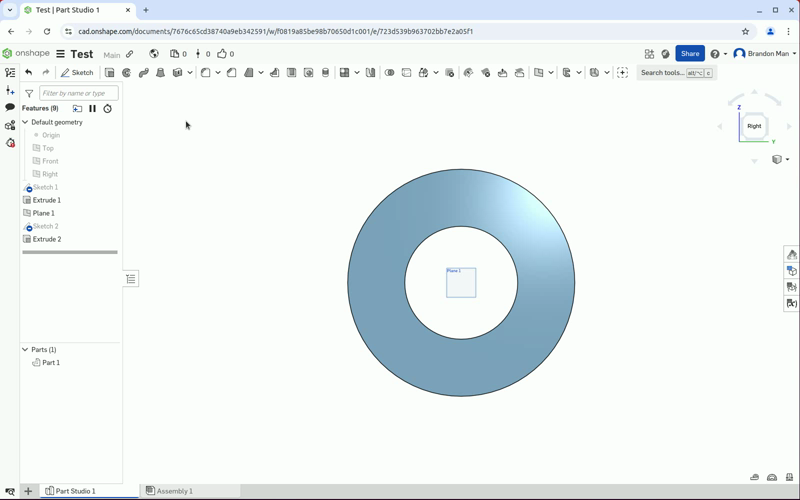
mouse_move(73, 189)
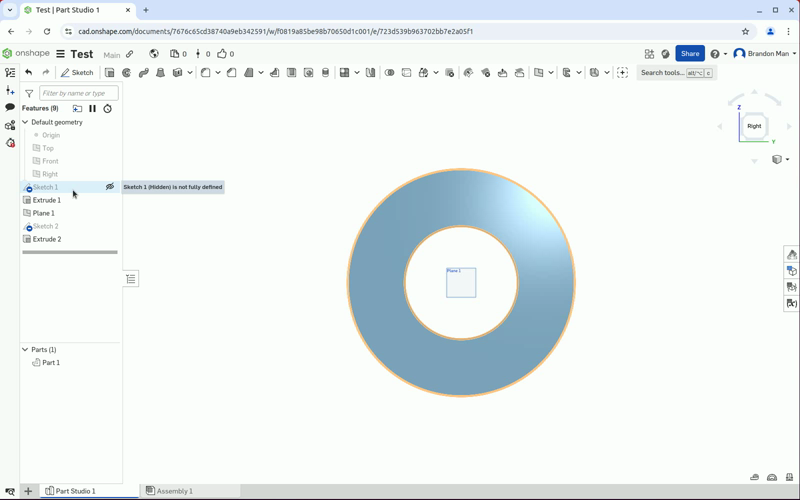
click(73, 189)
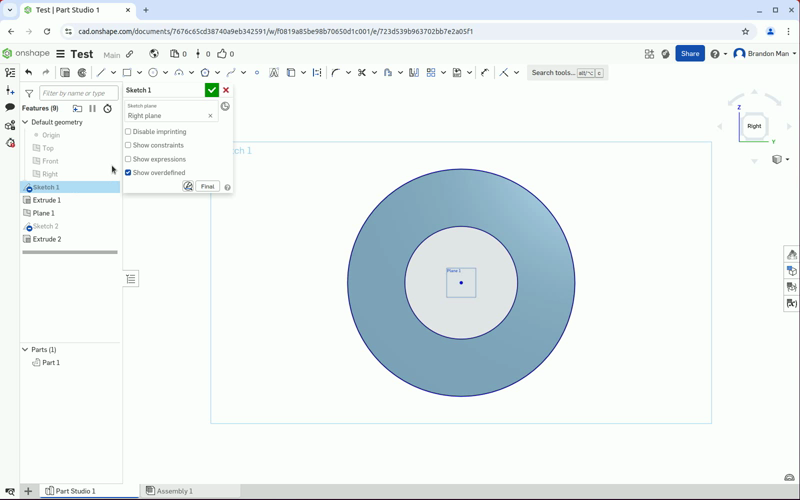
mouse_move(229, 92)
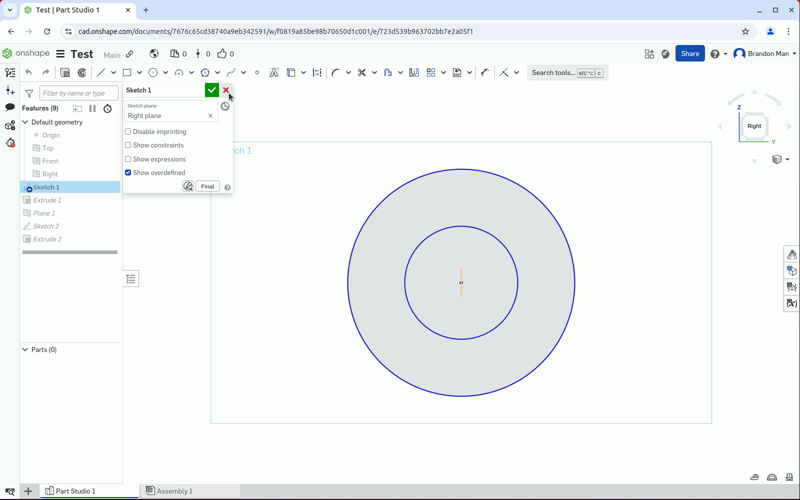
click(229, 92)
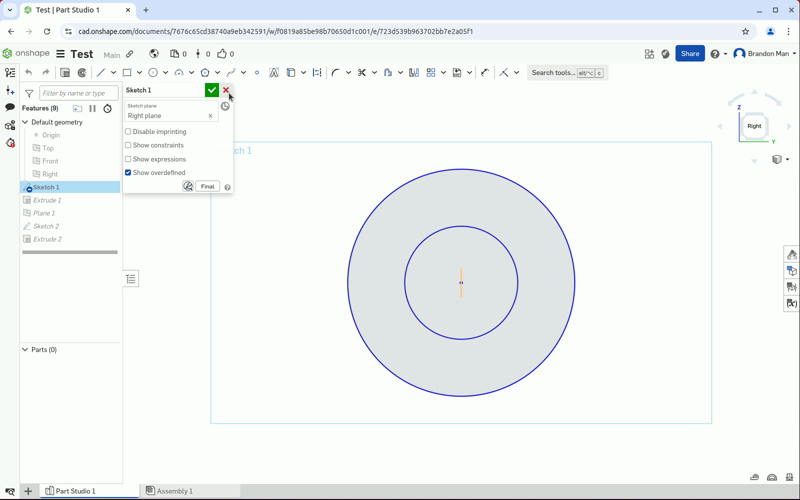
key(shift+s)
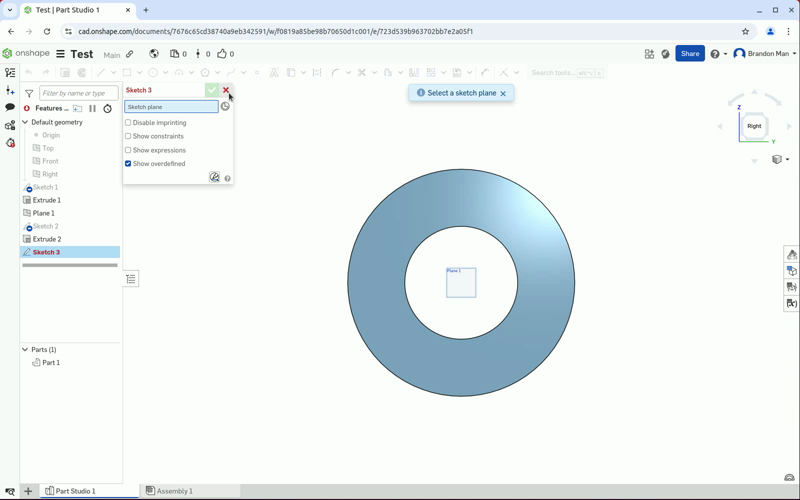
mouse_move(73, 176)
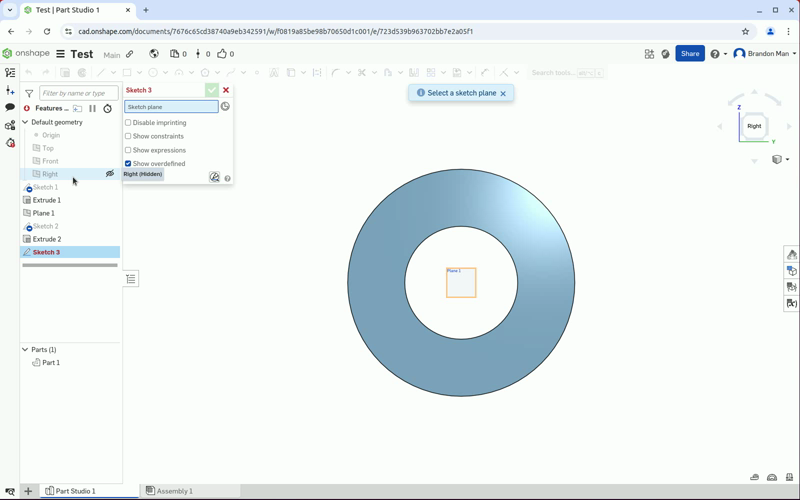
click(73, 176)
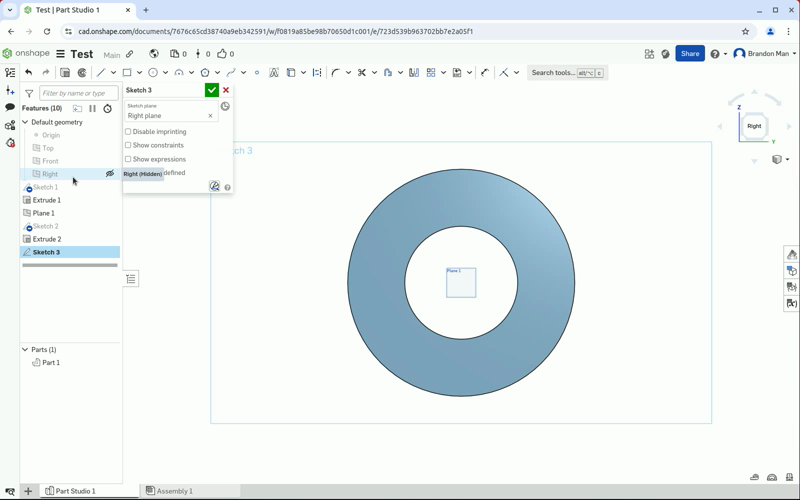
mouse_move(73, 352)
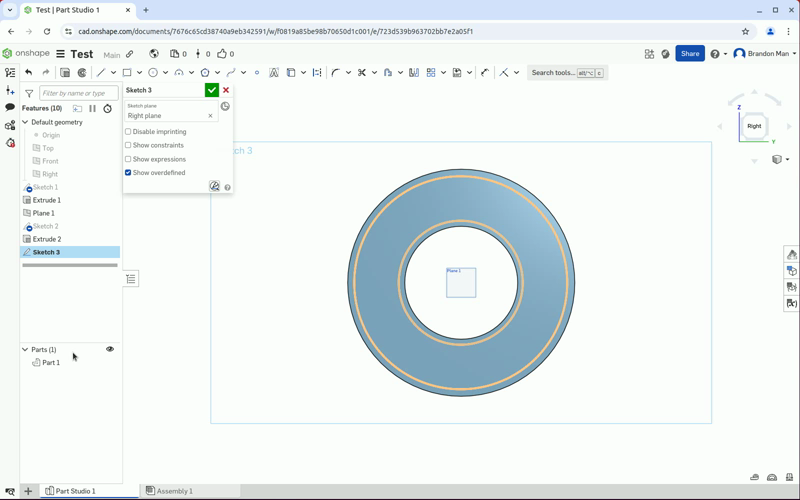
key(y)
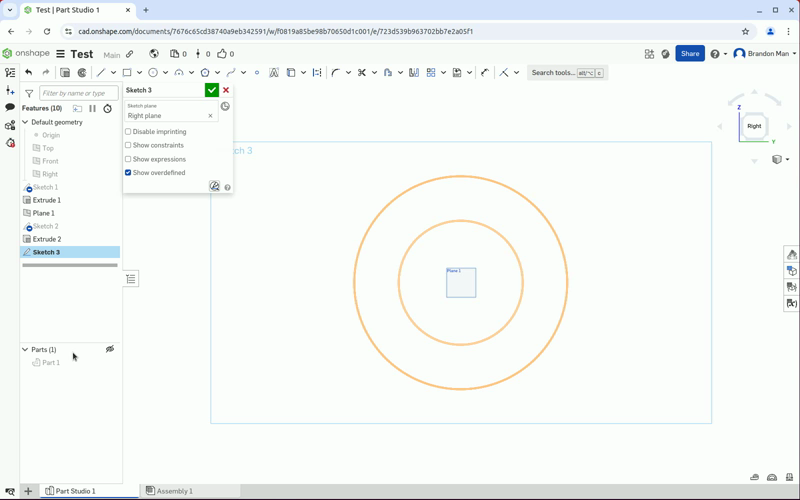
key(c)
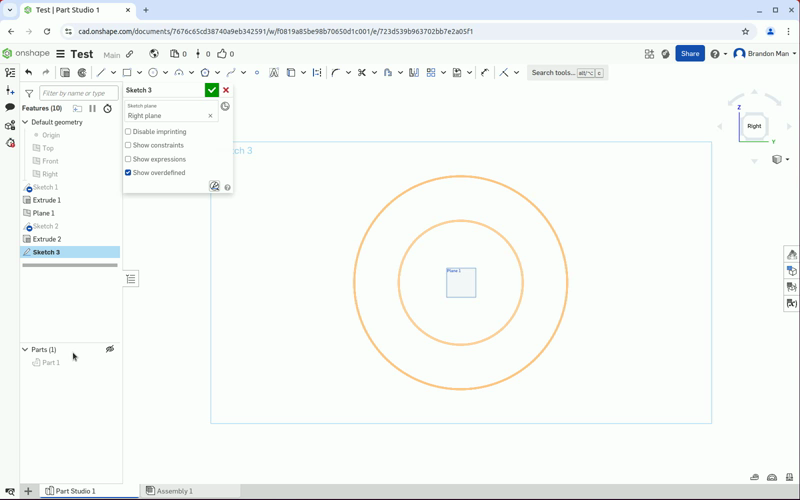
key_down(shift)
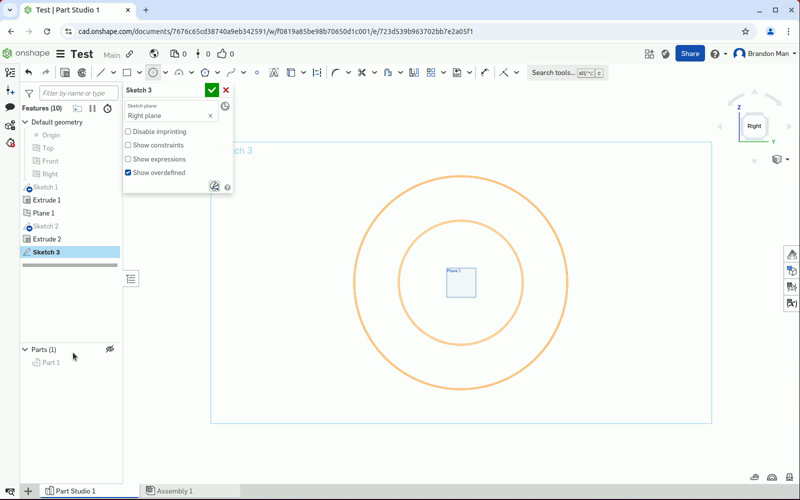
mouse_move(460, 282)
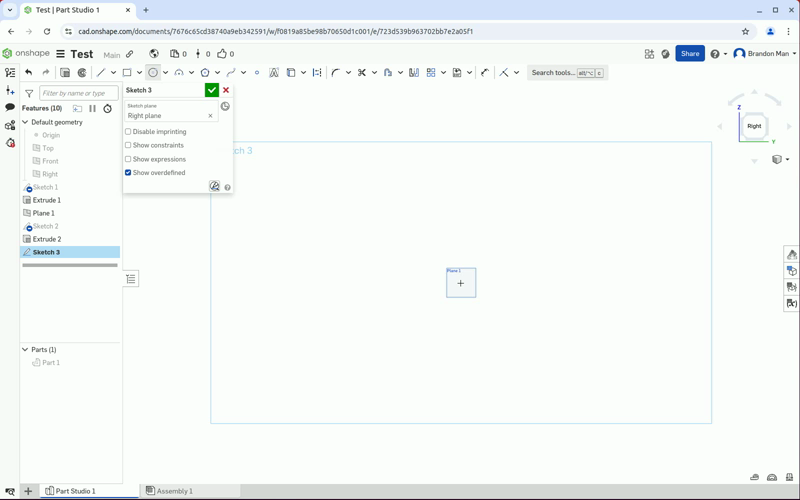
click(460, 282)
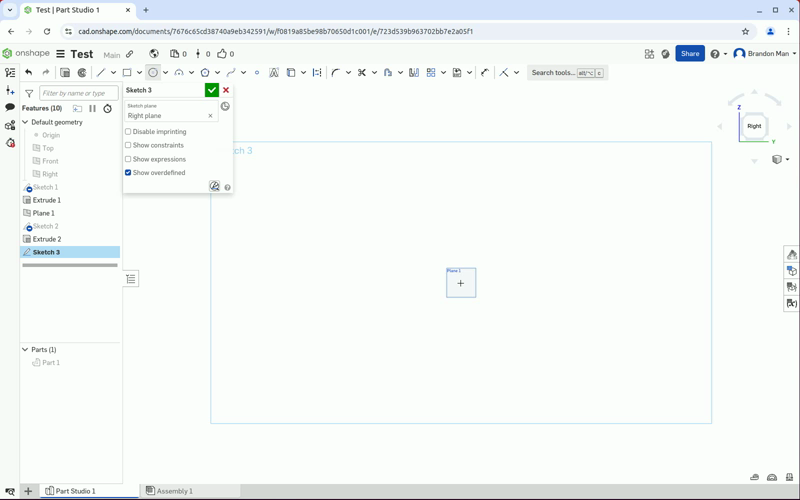
key_up(shift)
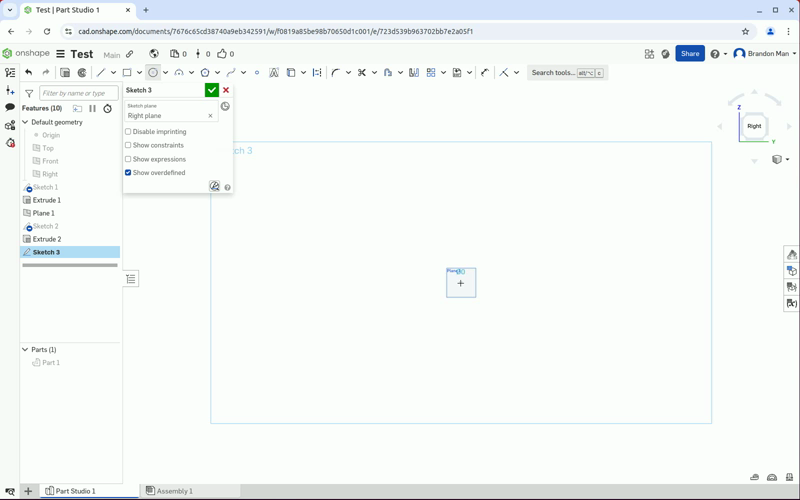
mouse_move(567, 282)
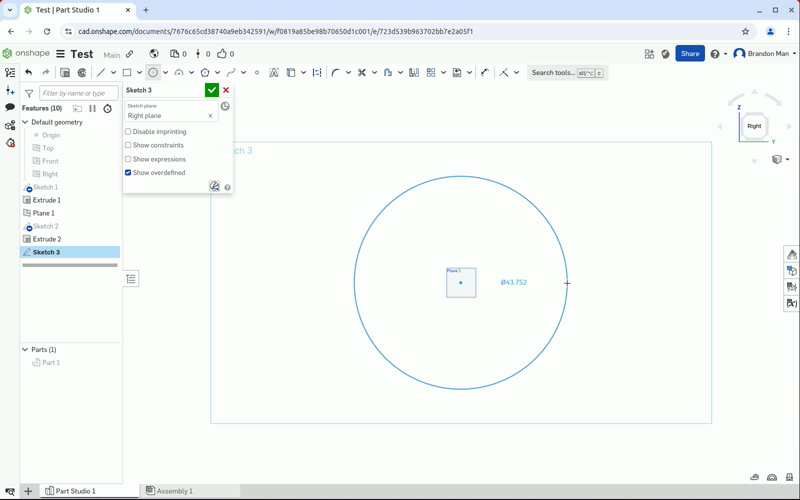
click(567, 282)
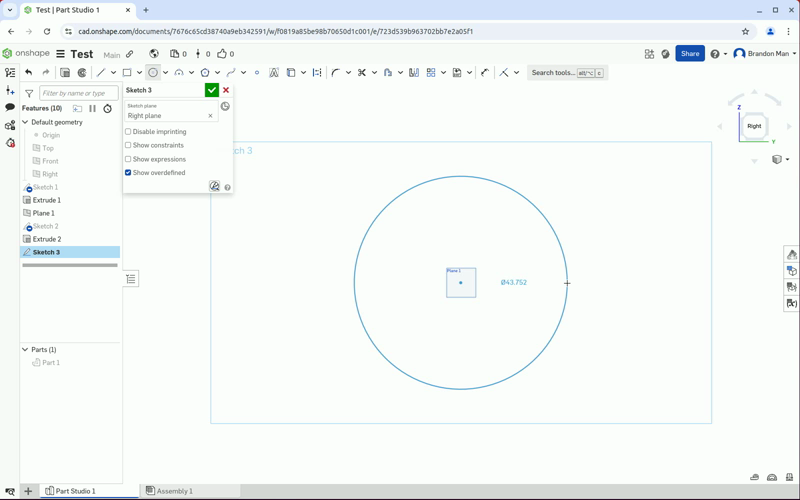
key(esc)
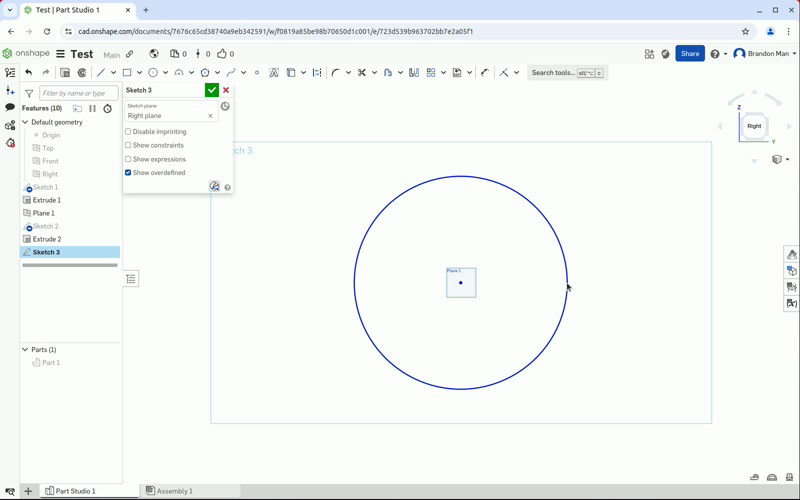
key(c)
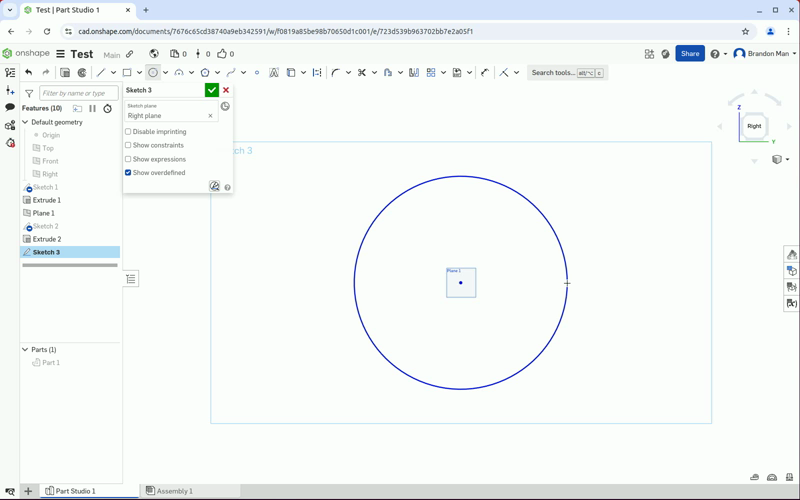
key_down(shift)
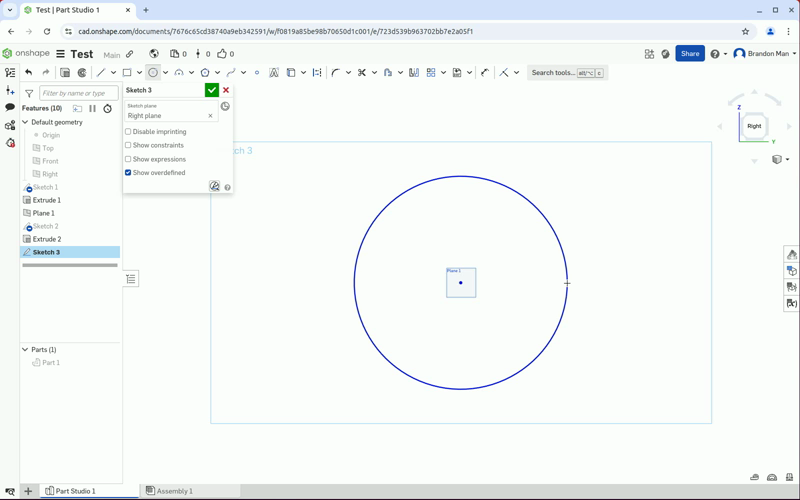
mouse_move(460, 282)
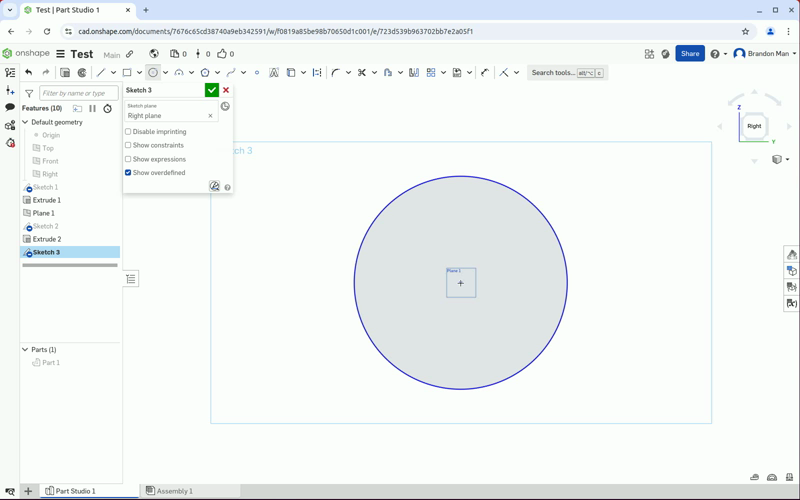
click(460, 282)
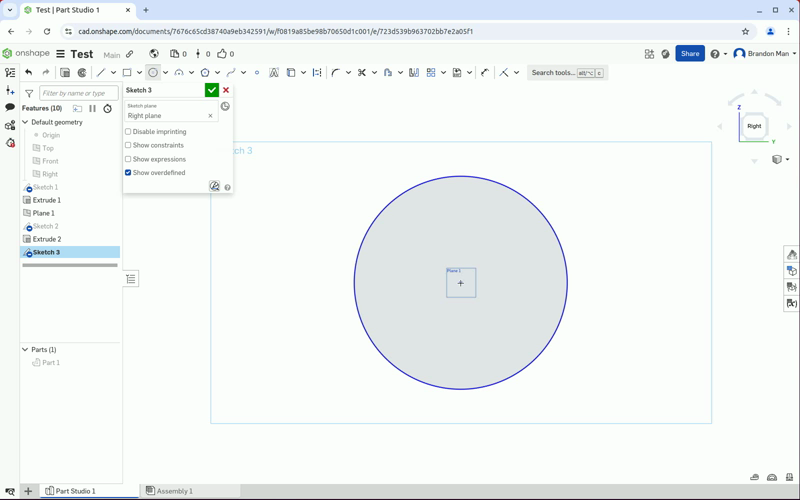
key_up(shift)
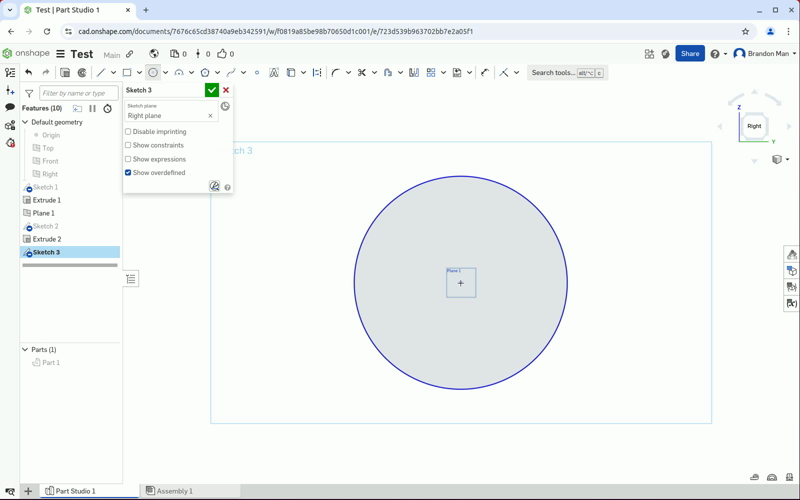
mouse_move(522, 282)
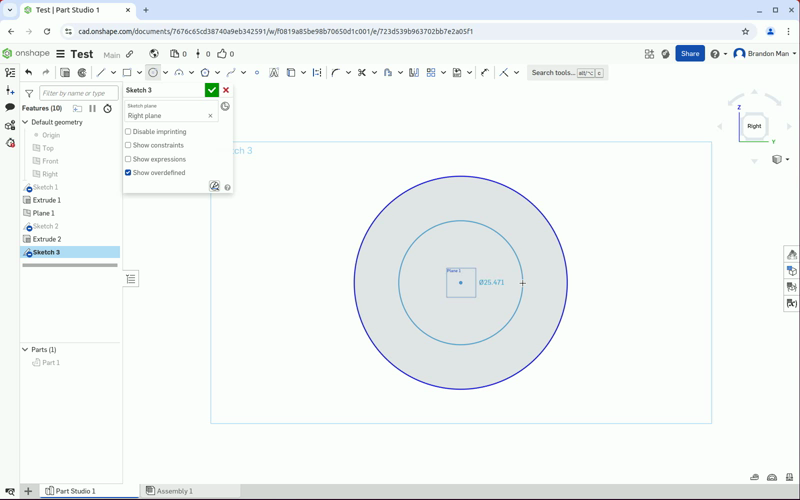
click(522, 282)
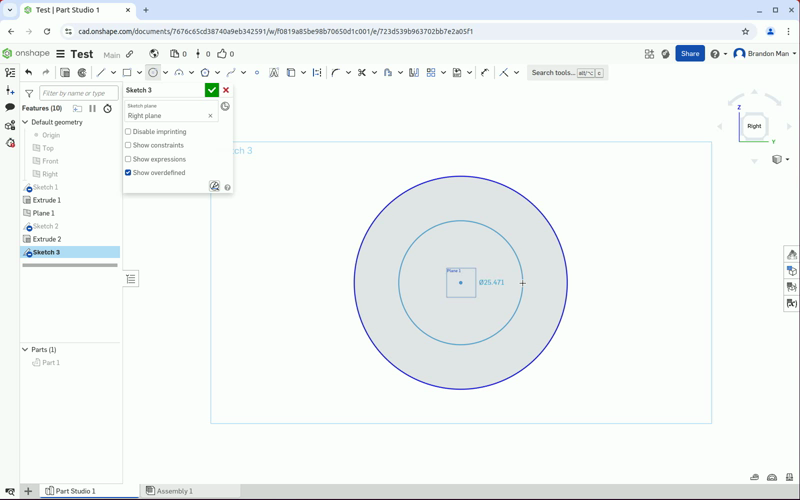
key(esc)
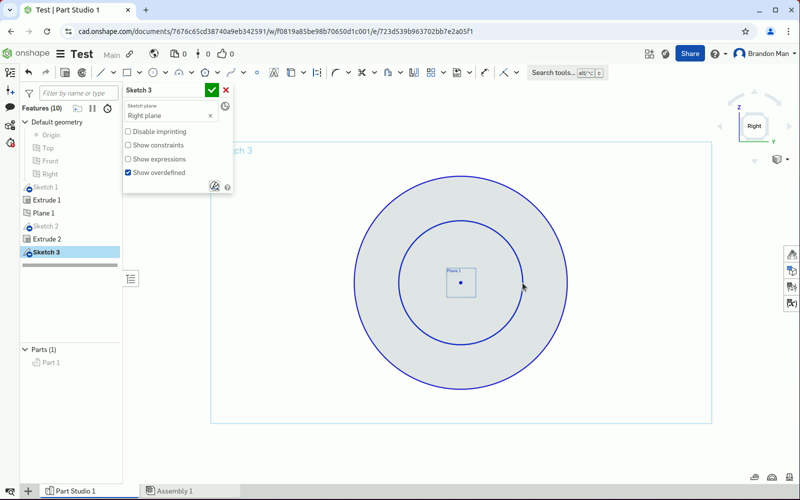
mouse_move(521, 334)
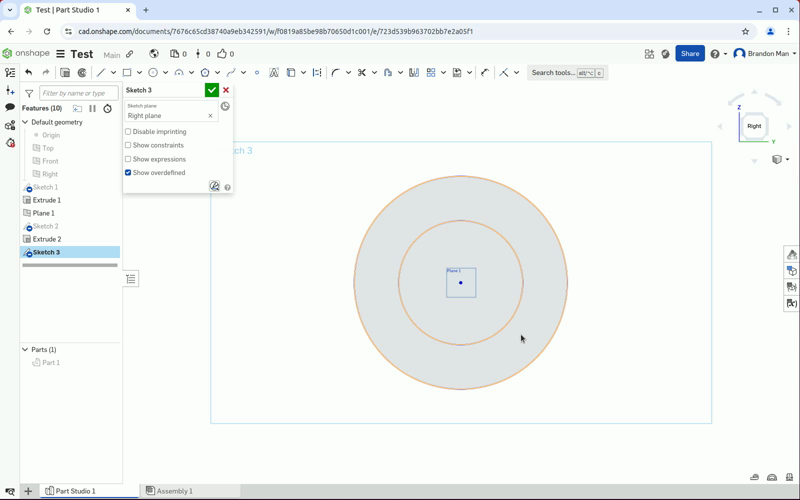
click(521, 334)
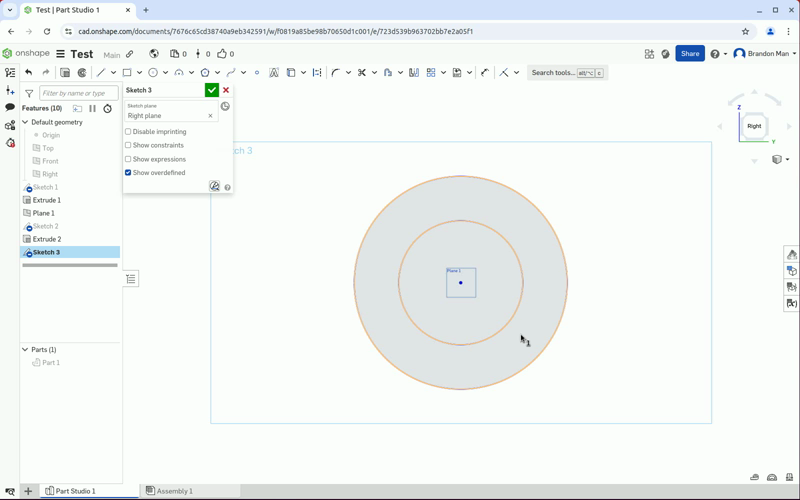
mouse_move(73, 352)
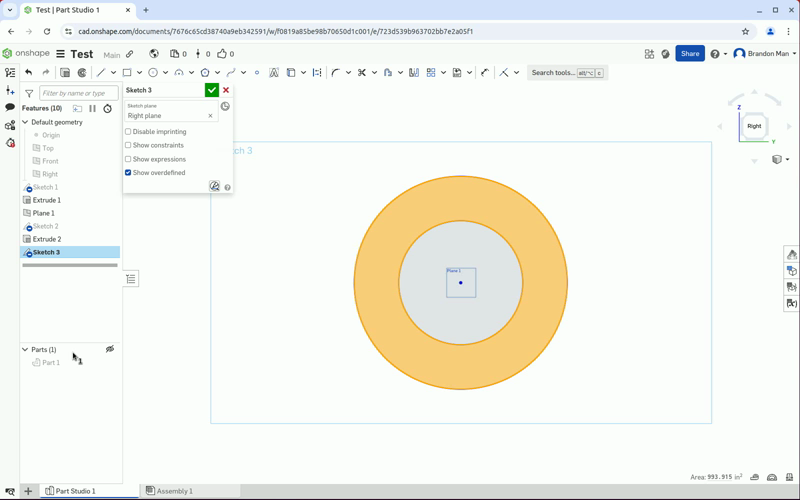
key(shift+y)
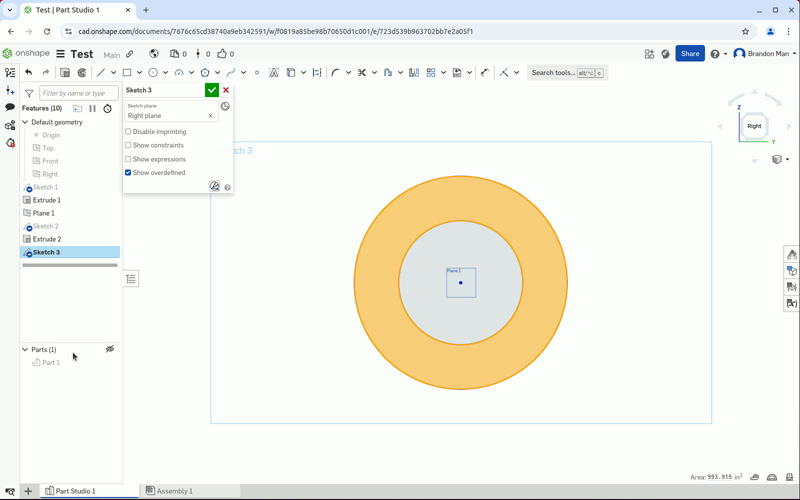
key(shift+e)
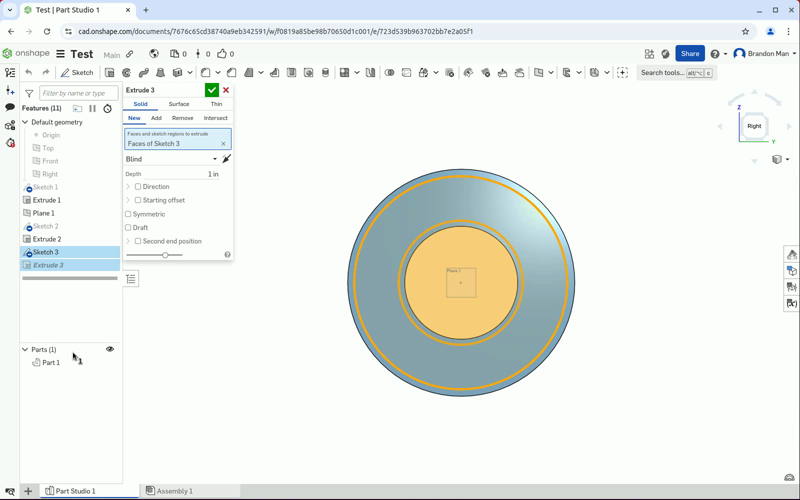
mouse_move(143, 106)
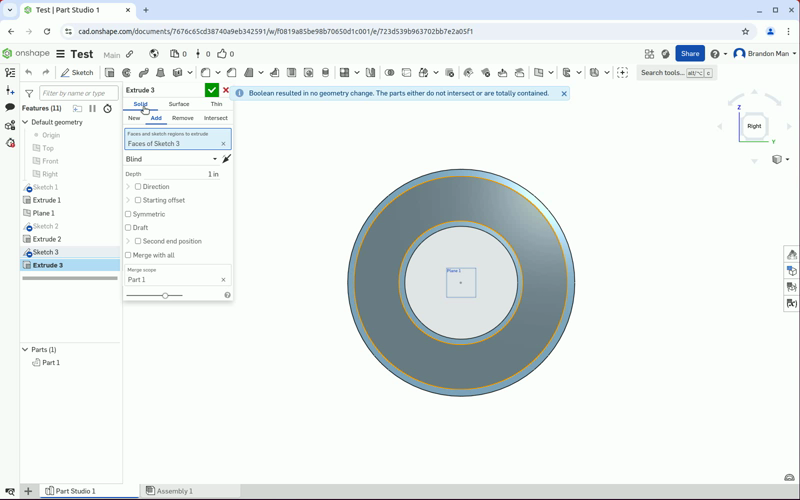
click(143, 106)
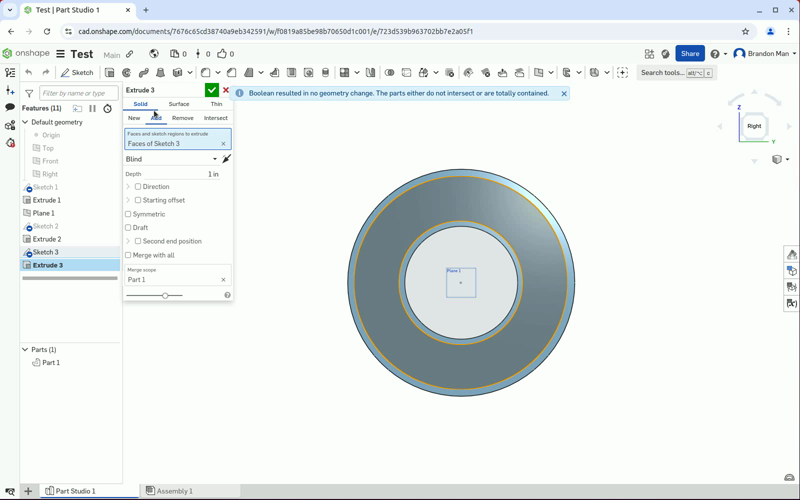
mouse_move(186, 120)
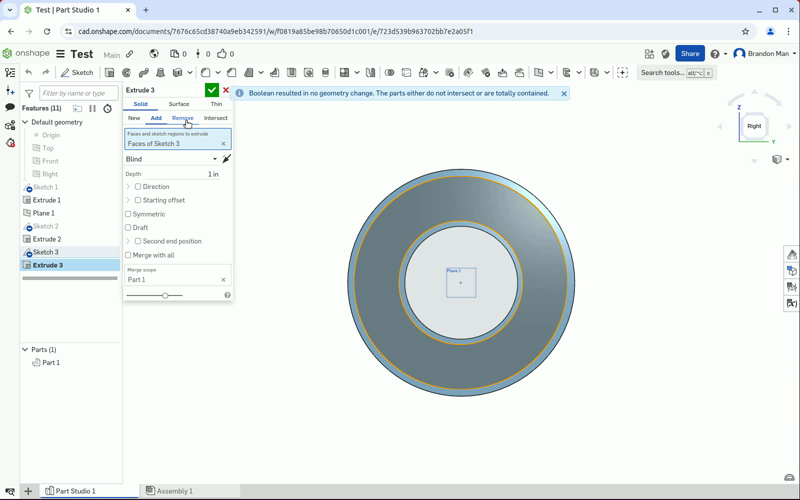
click(186, 120)
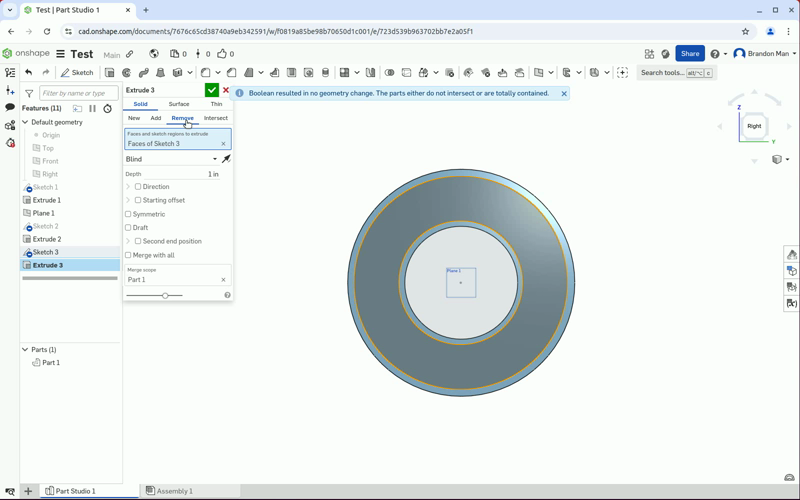
key(tab, 4)
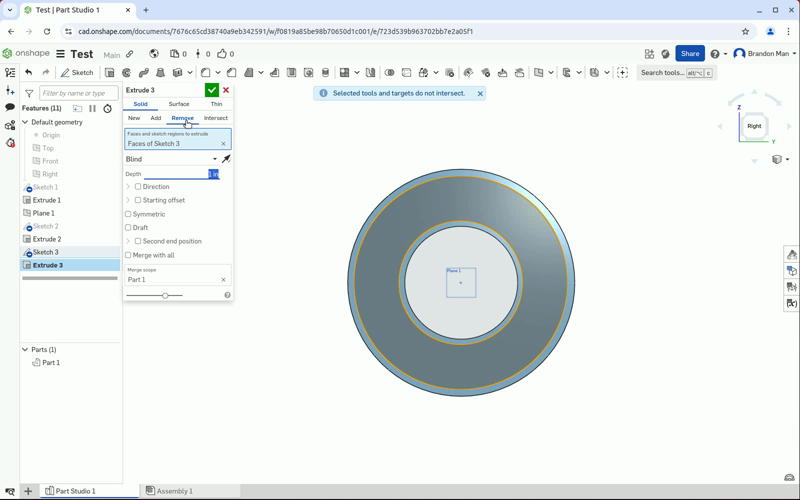
text(4.333)
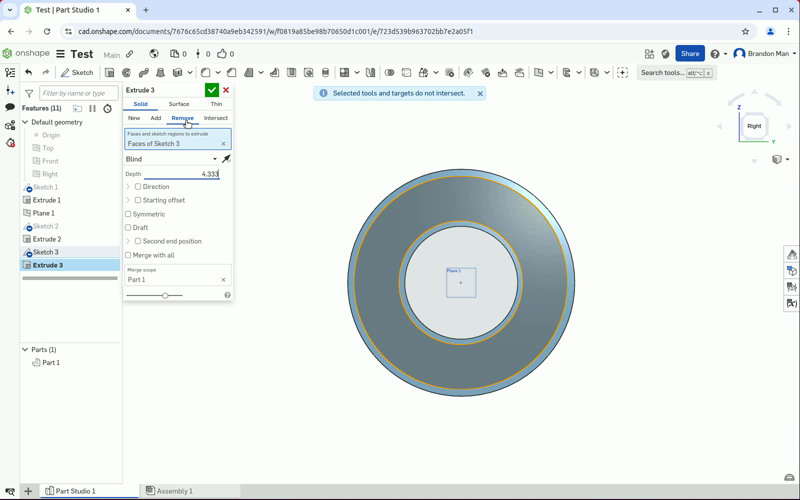
key(tab, 6)
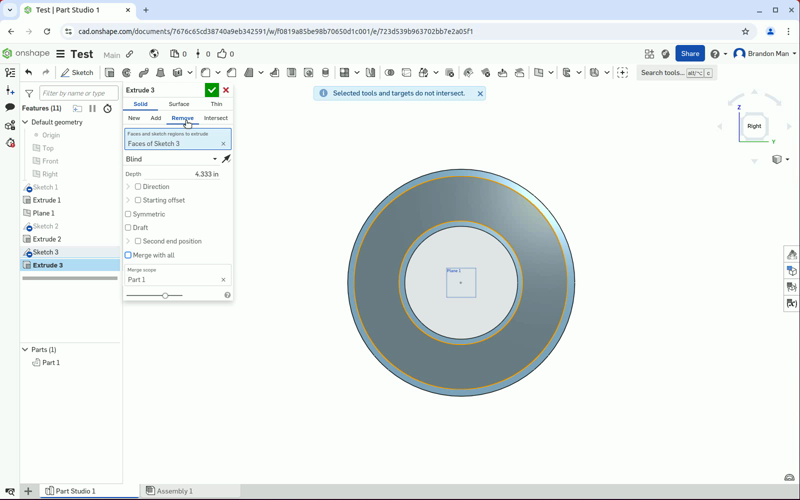
key(space)
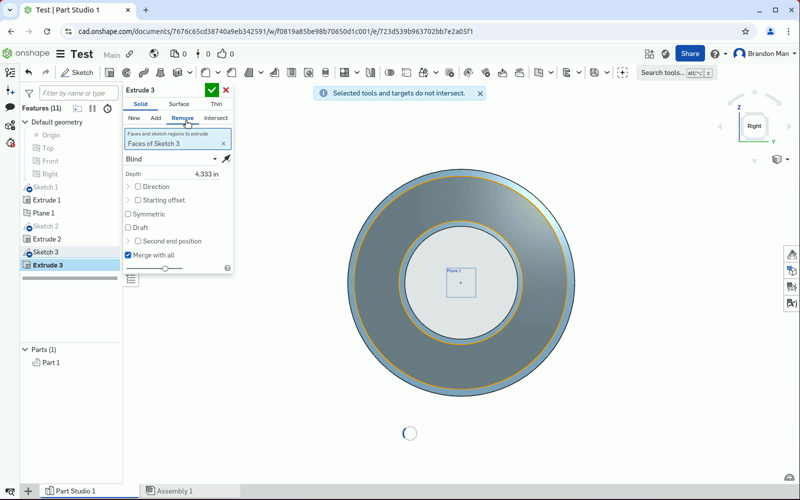
key(enter)
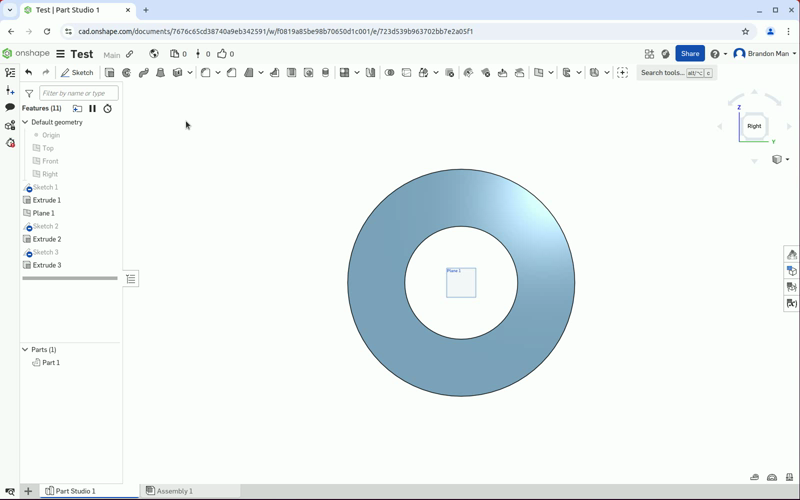
key(shift+h)
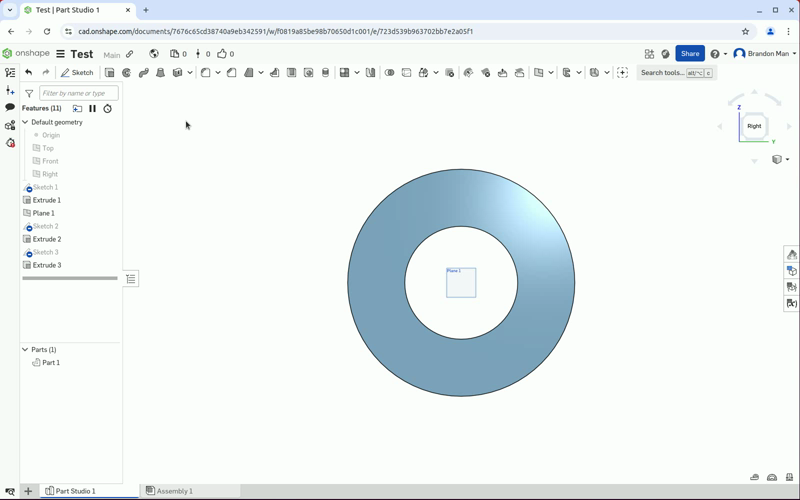
key(shift+h)
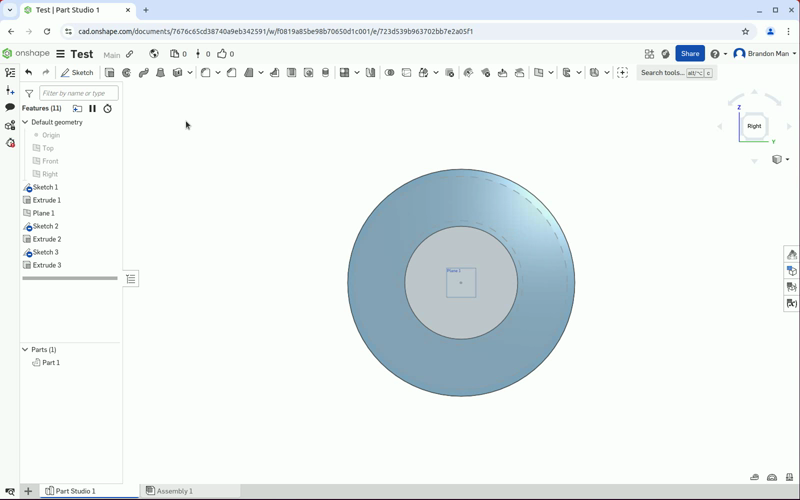
key(shift+7)
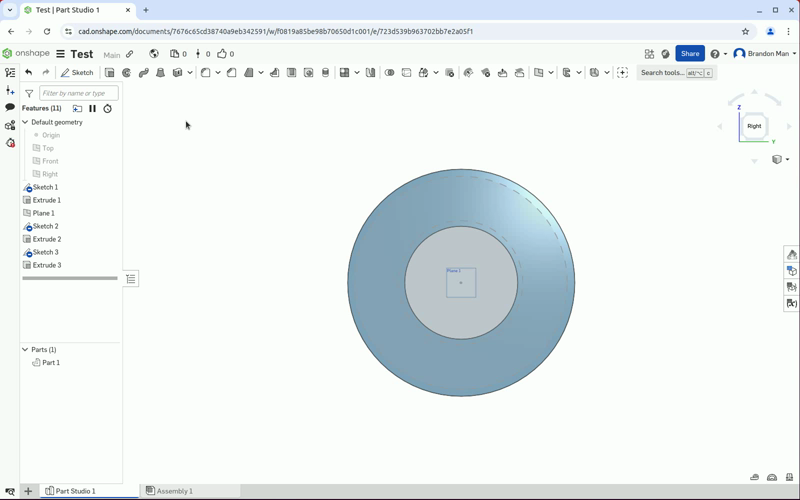
key(right, 2)
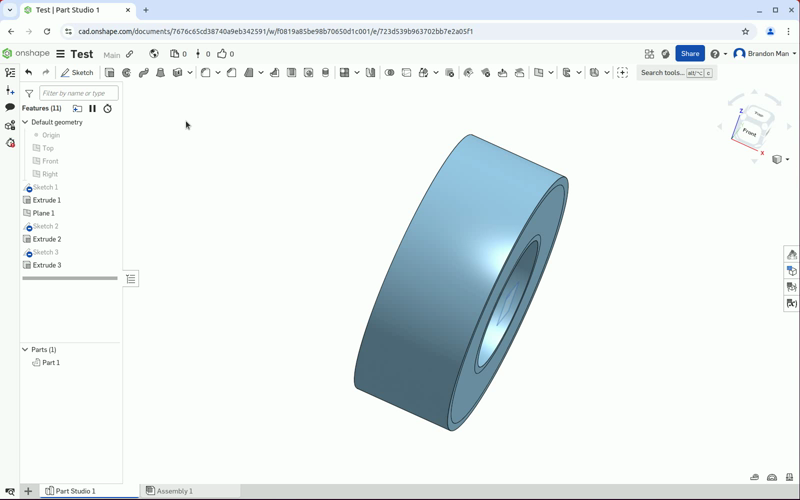
key(down, 2)
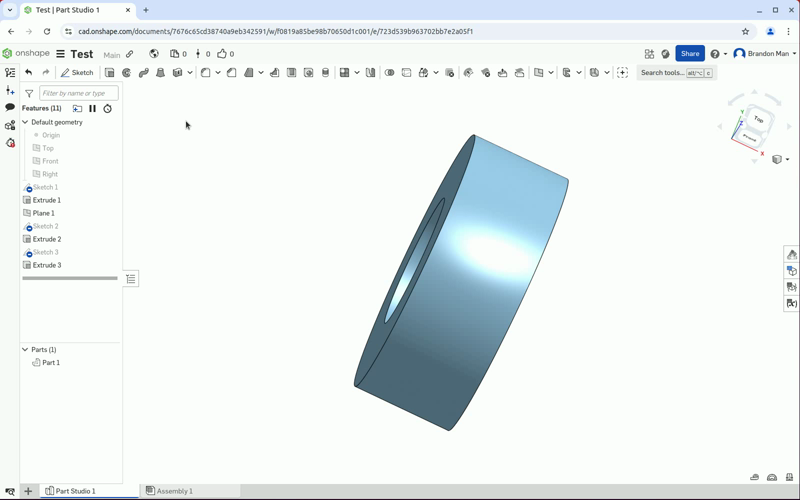
key(up, 2)
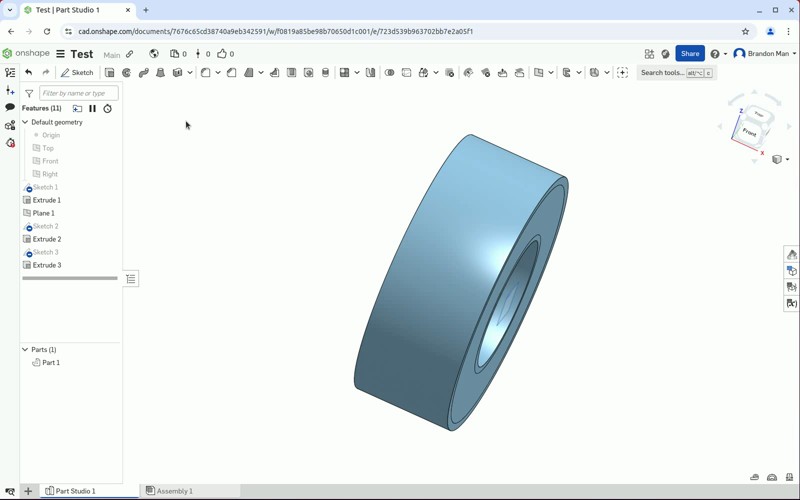
key(left, 2)
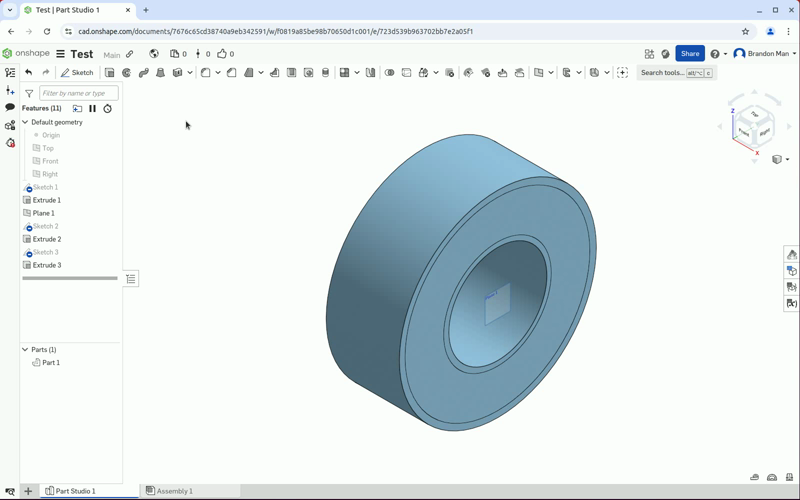
mouse_move(73, 189)
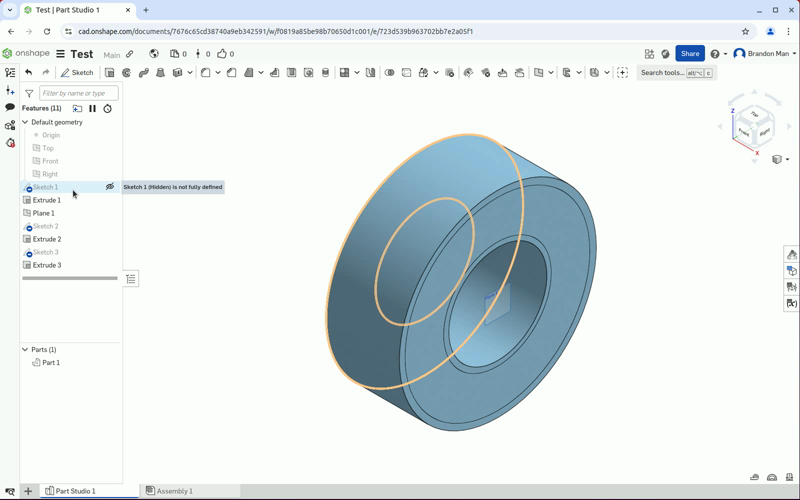
click(73, 189)